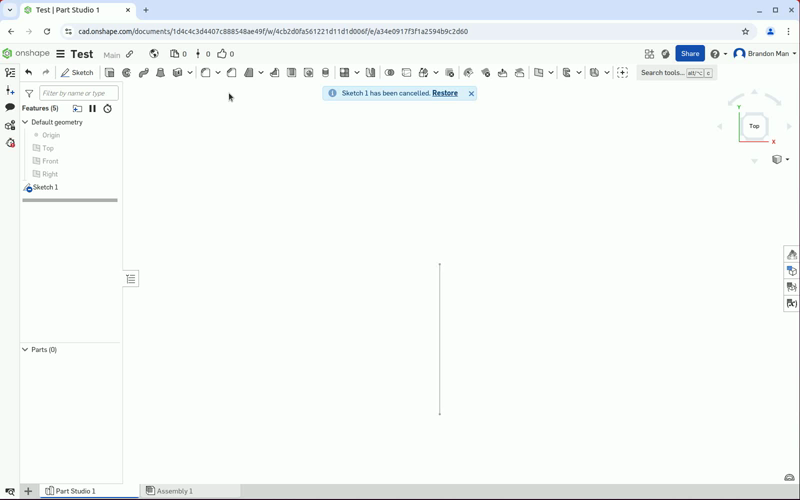
key(shift+h)
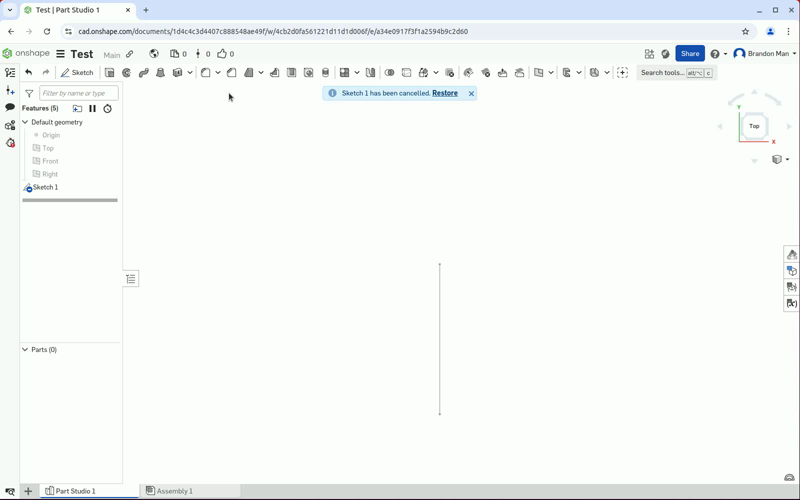
key(shift+s)
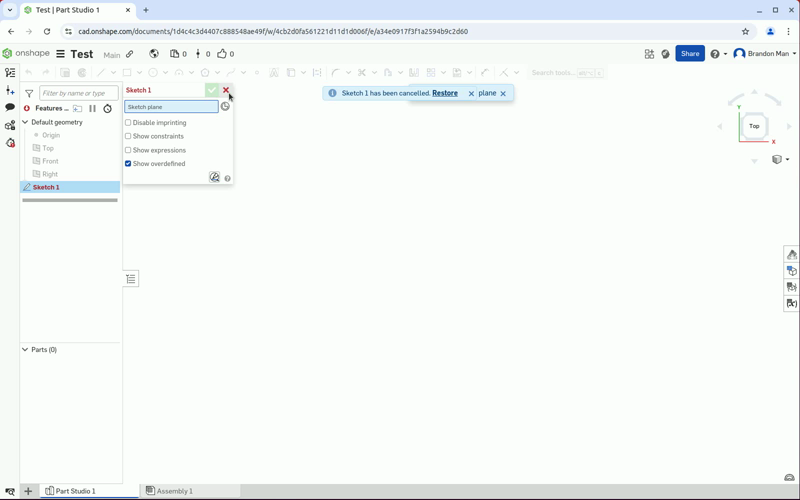
mouse_move(73, 150)
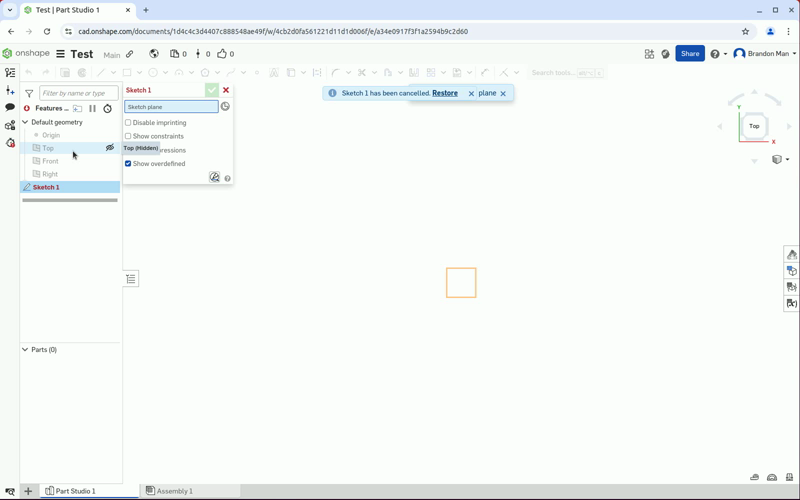
click(73, 150)
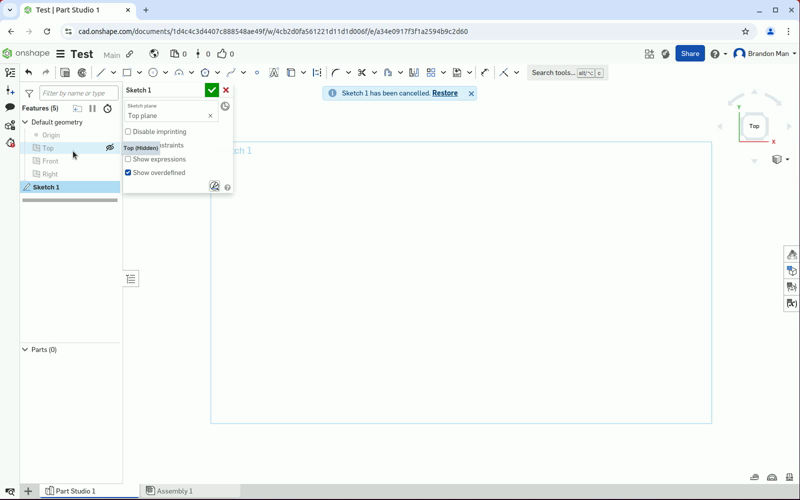
mouse_move(73, 352)
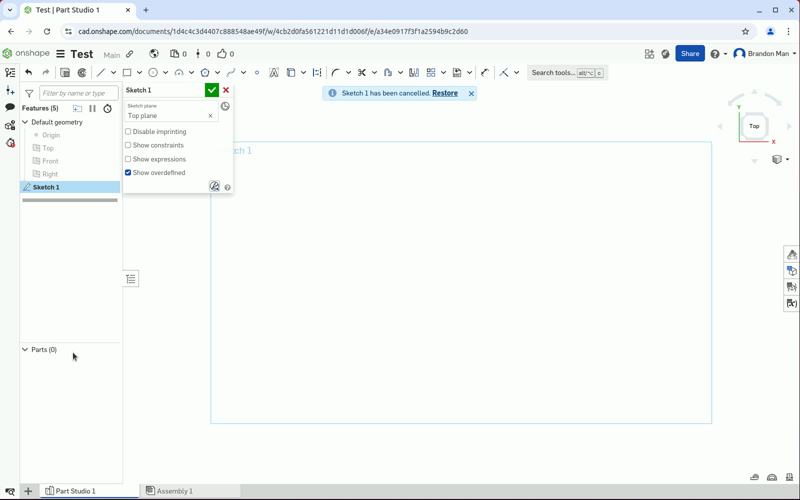
key(y)
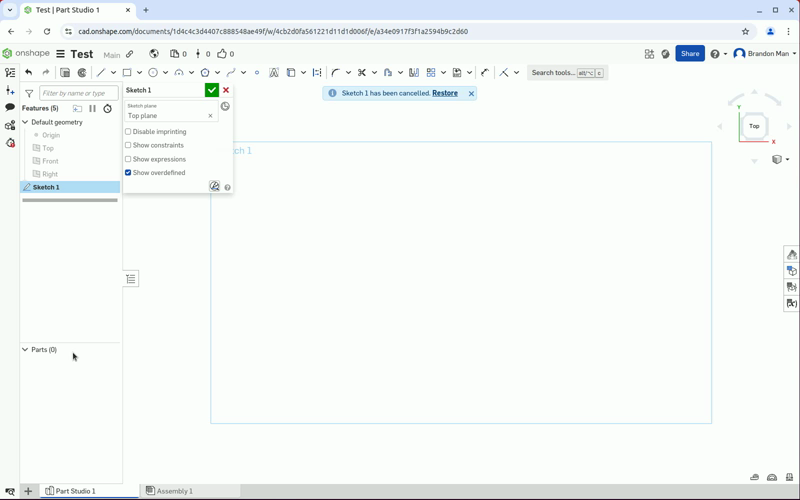
key(l)
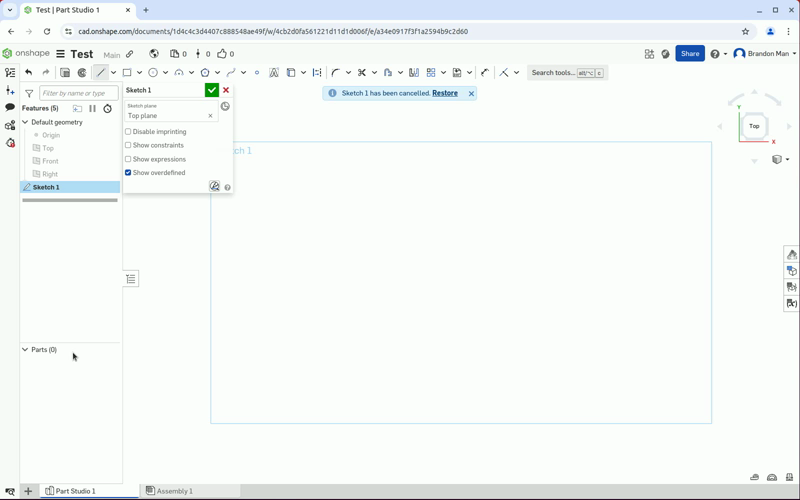
key_down(shift)
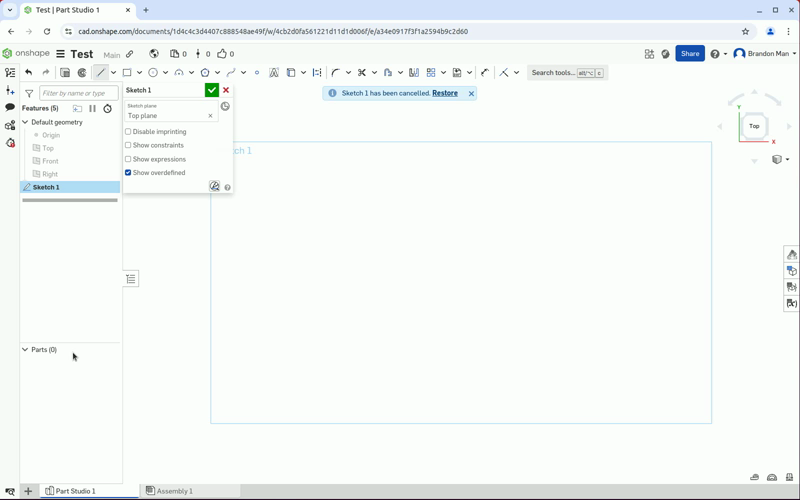
mouse_move(378, 368)
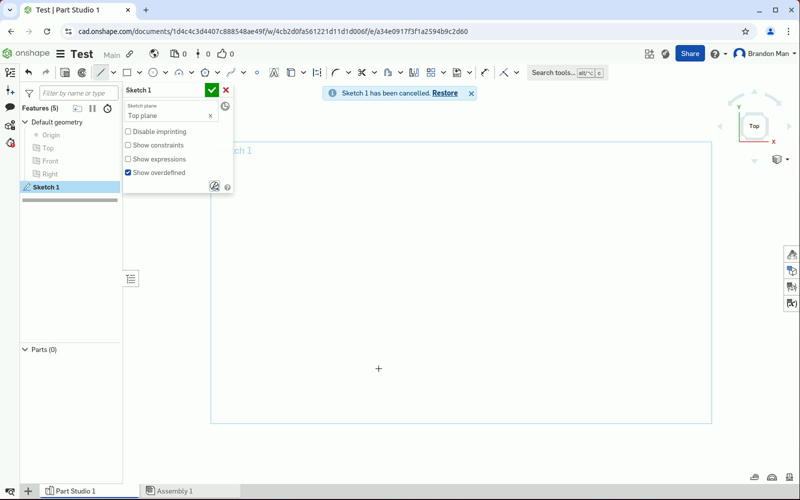
click(378, 368)
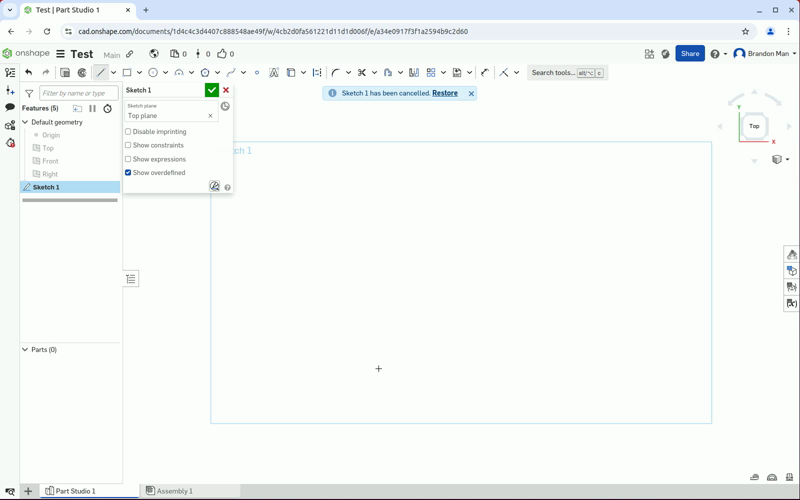
key_up(shift)
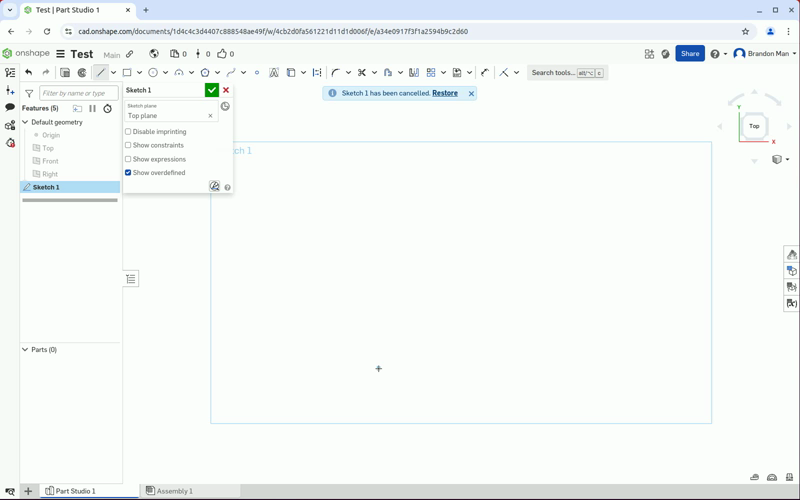
key_down(shift)
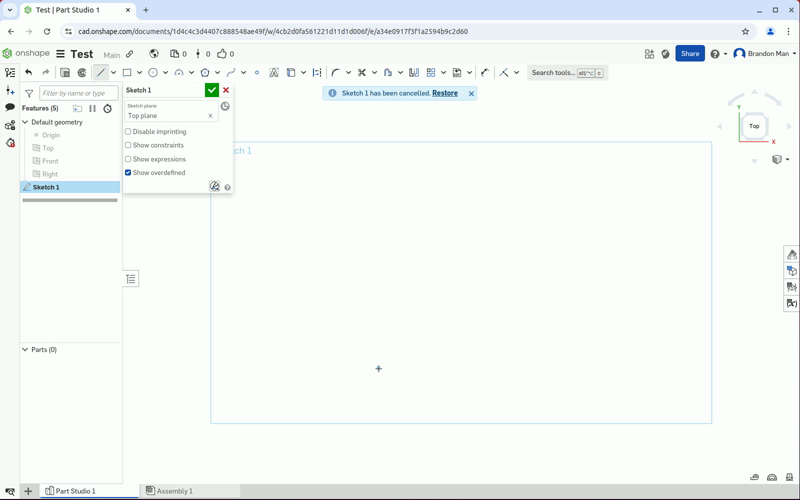
mouse_move(542, 368)
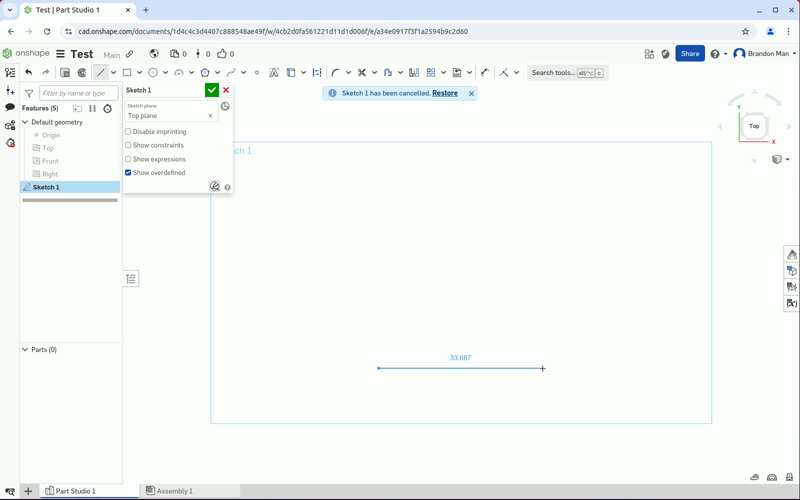
click(542, 368)
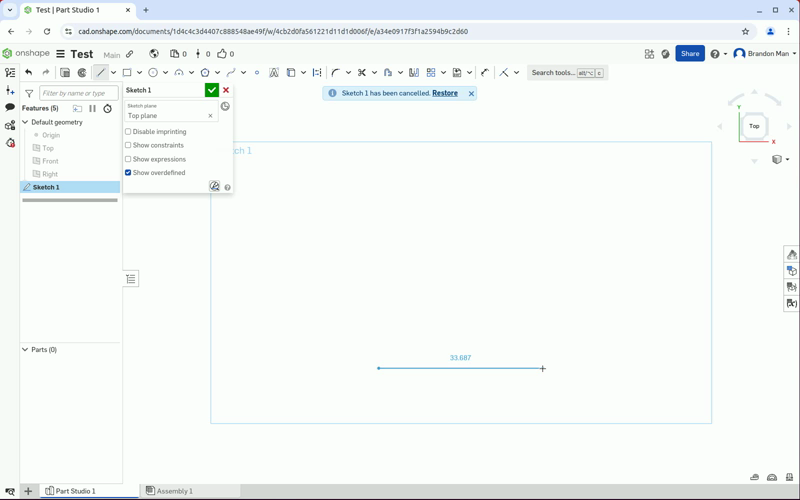
key_up(shift)
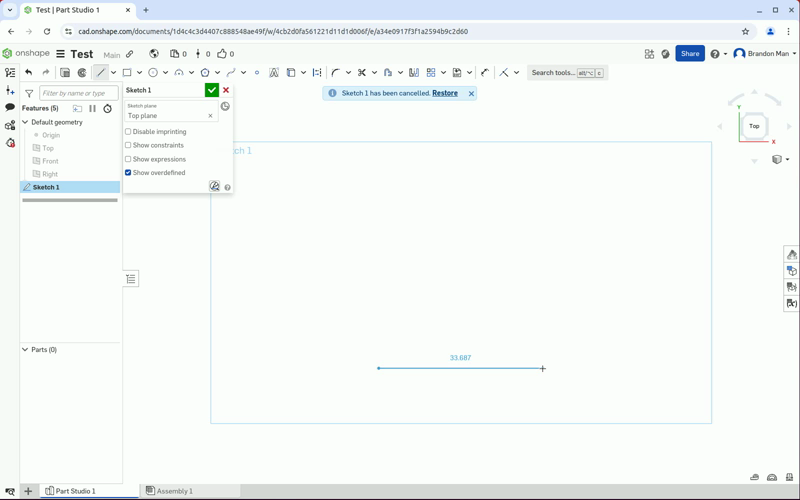
key_down(shift)
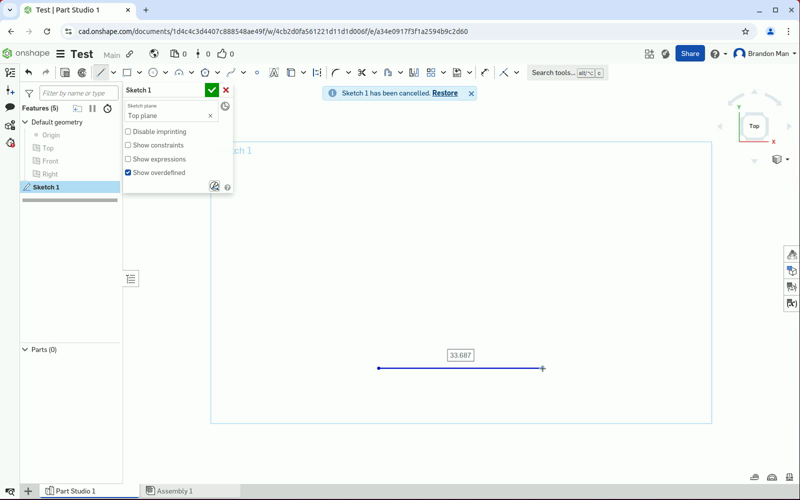
mouse_move(542, 199)
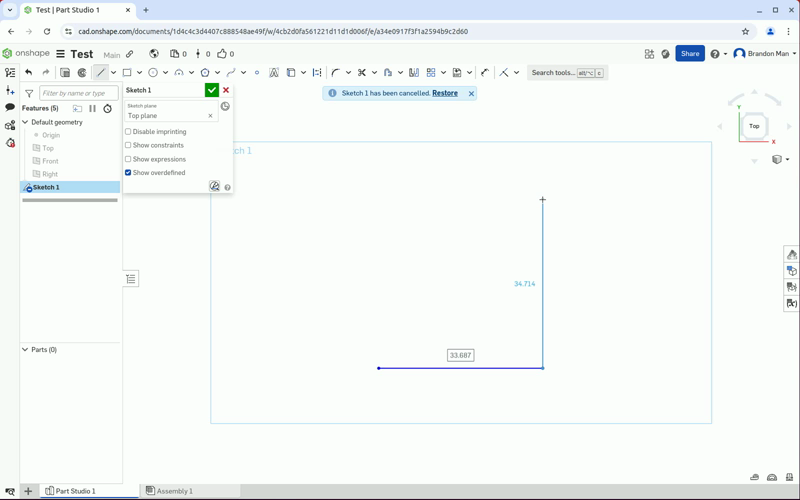
click(542, 199)
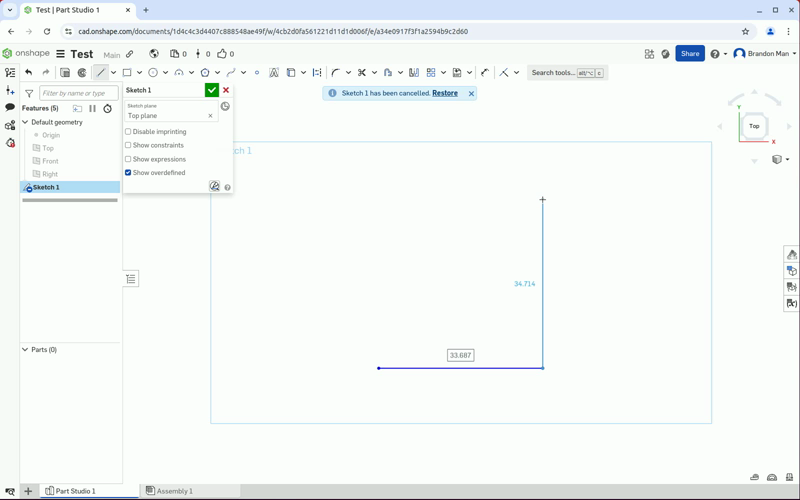
key_up(shift)
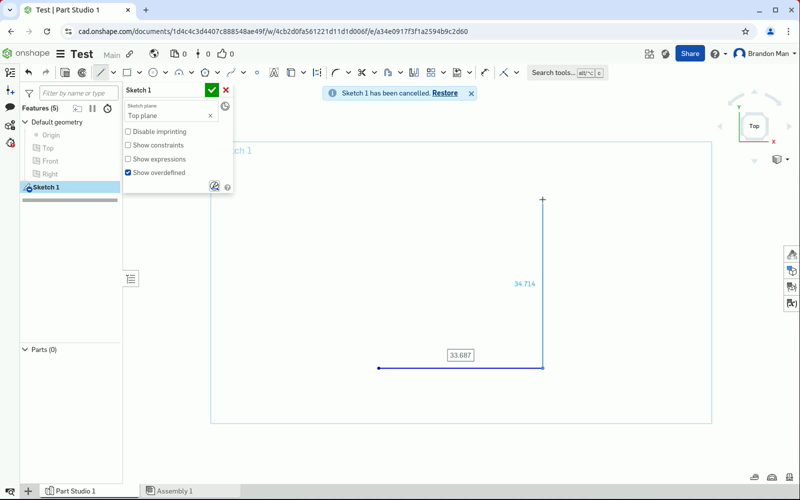
key_down(shift)
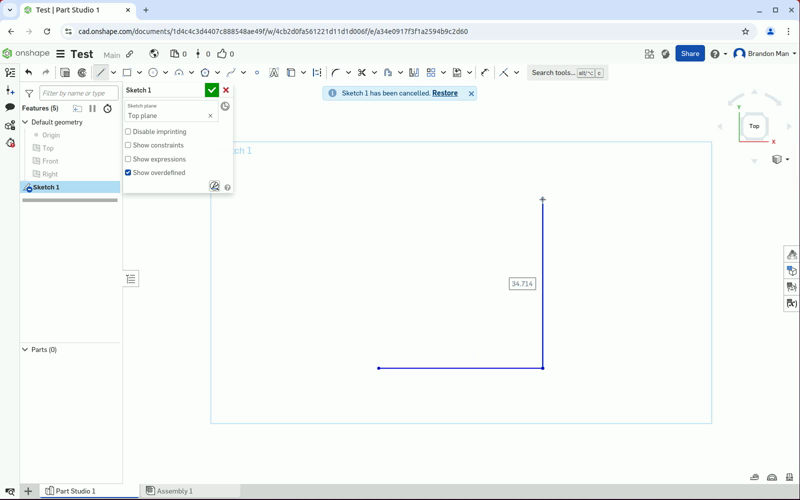
mouse_move(378, 199)
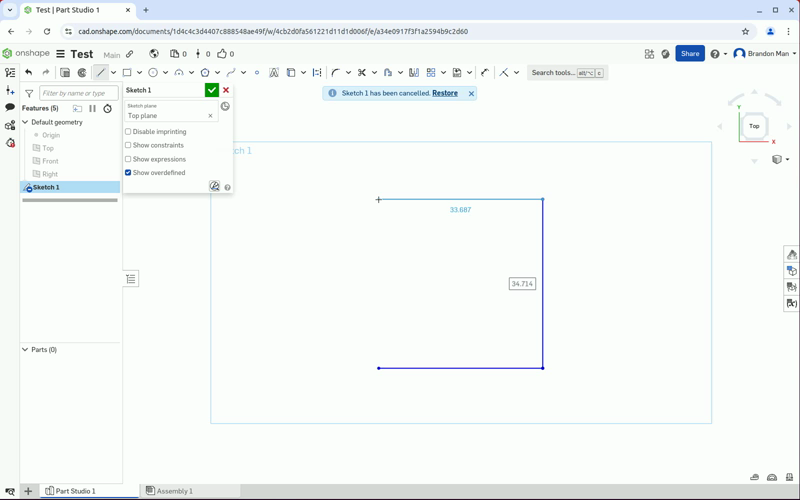
click(378, 199)
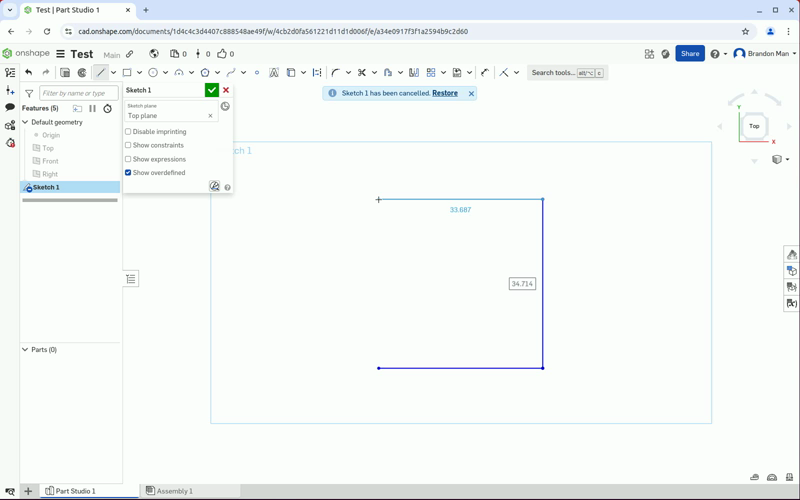
key_up(shift)
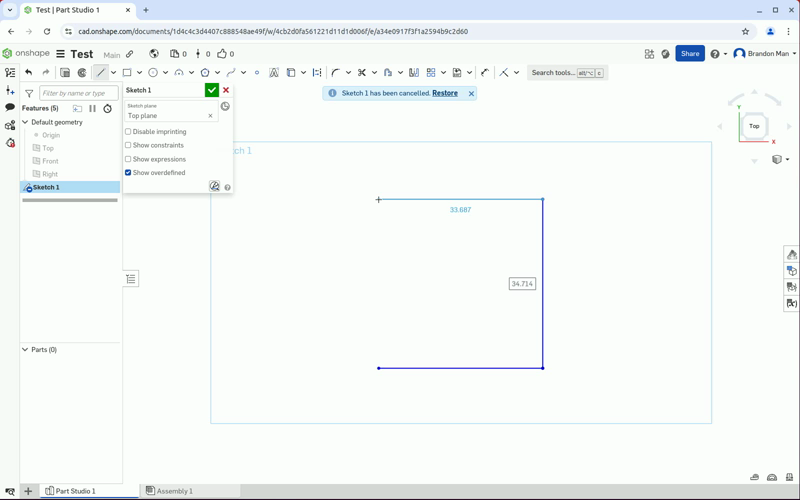
key_down(shift)
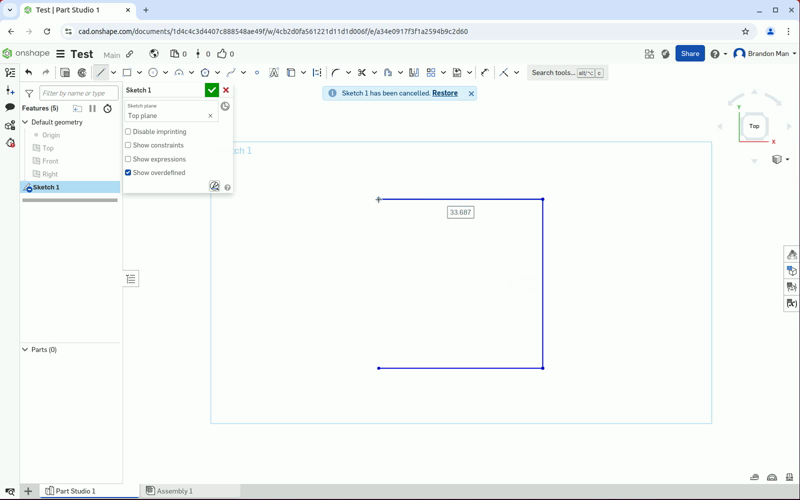
mouse_move(378, 368)
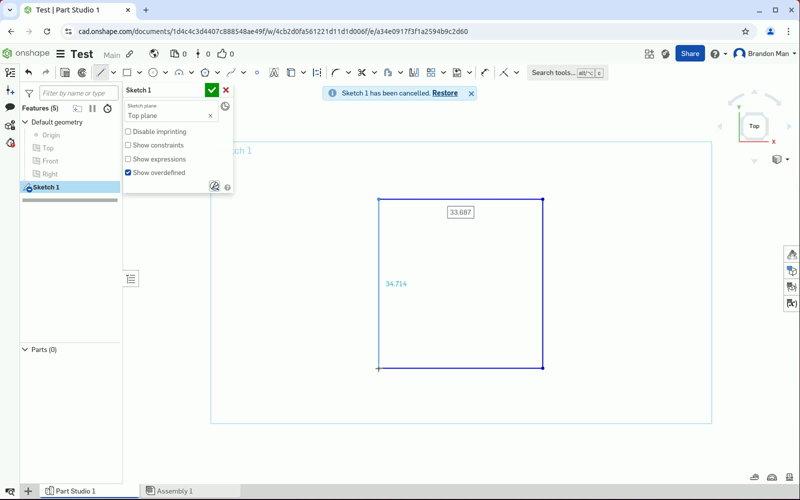
key_up(shift)
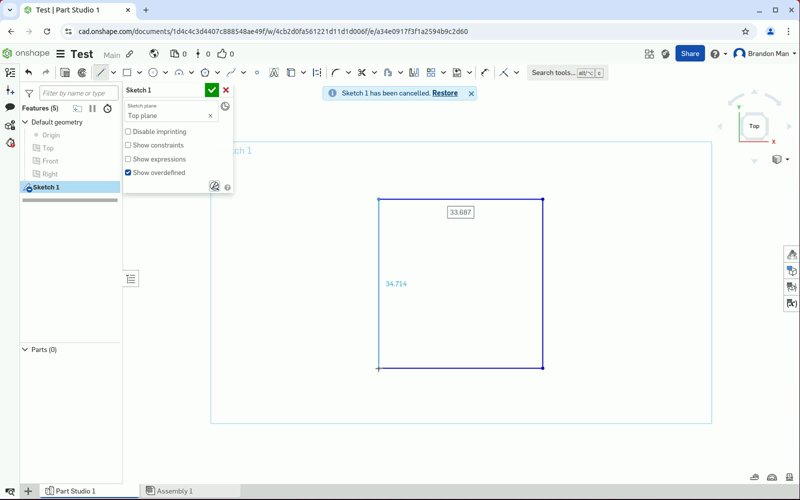
click(378, 368)
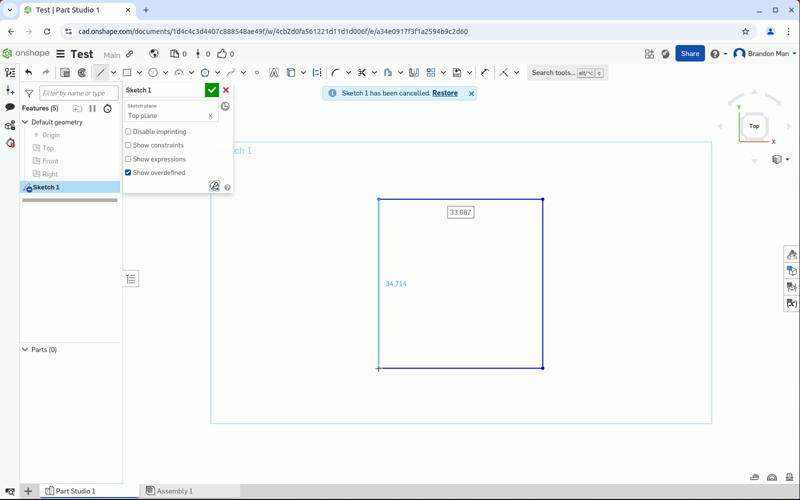
key(esc)
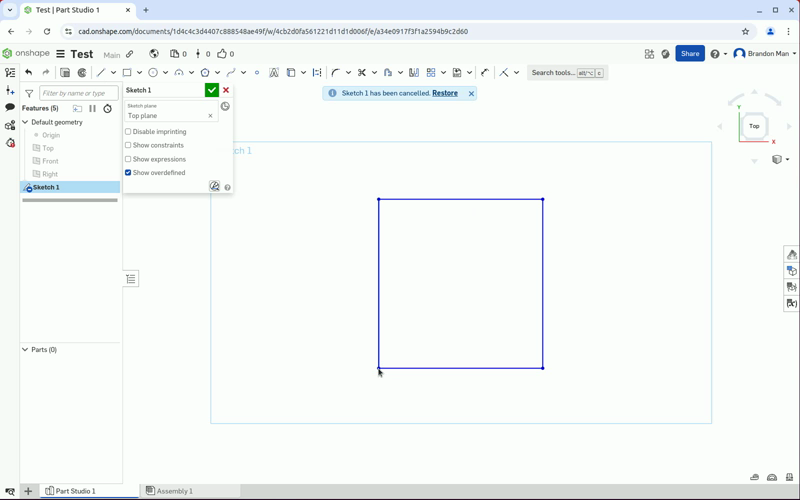
mouse_move(406, 305)
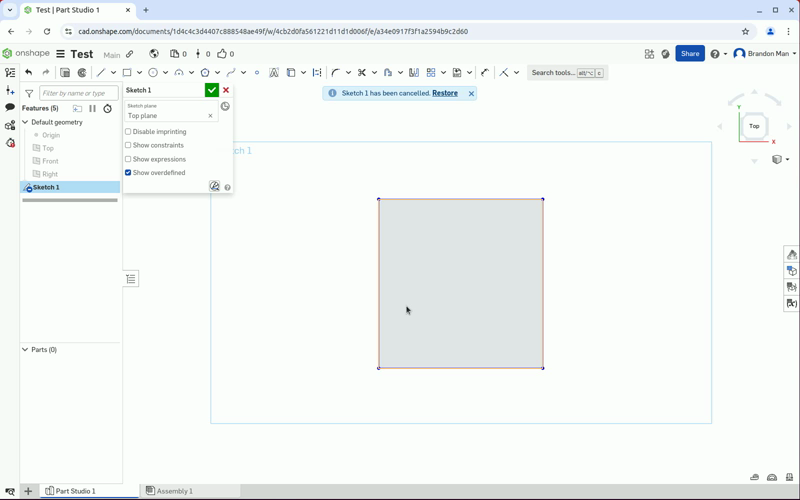
click(406, 305)
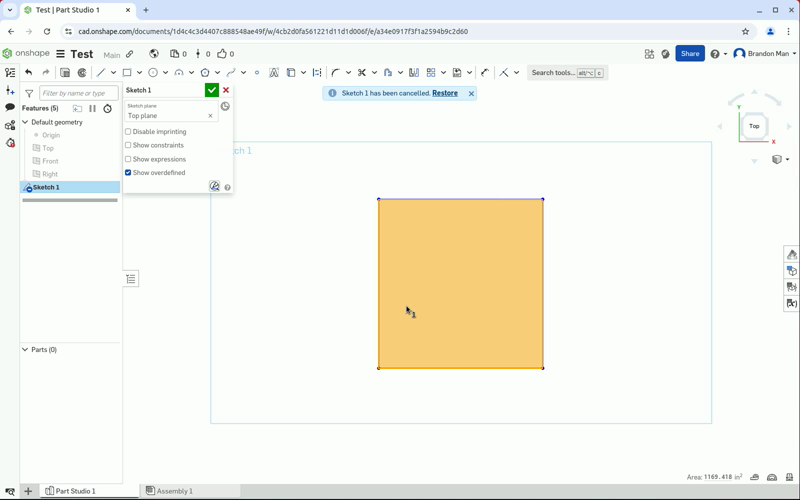
mouse_move(73, 352)
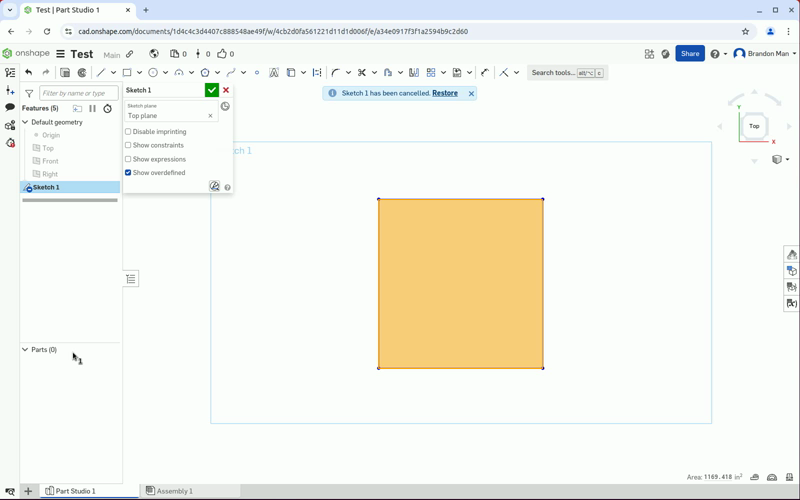
key(shift+y)
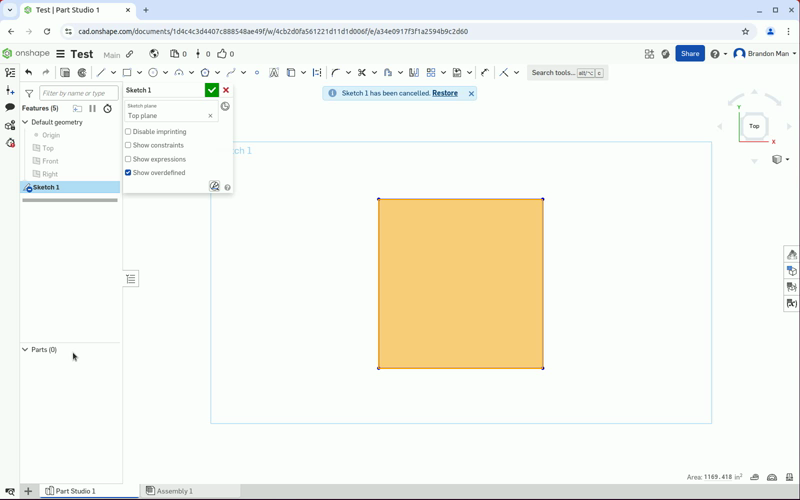
key(shift+e)
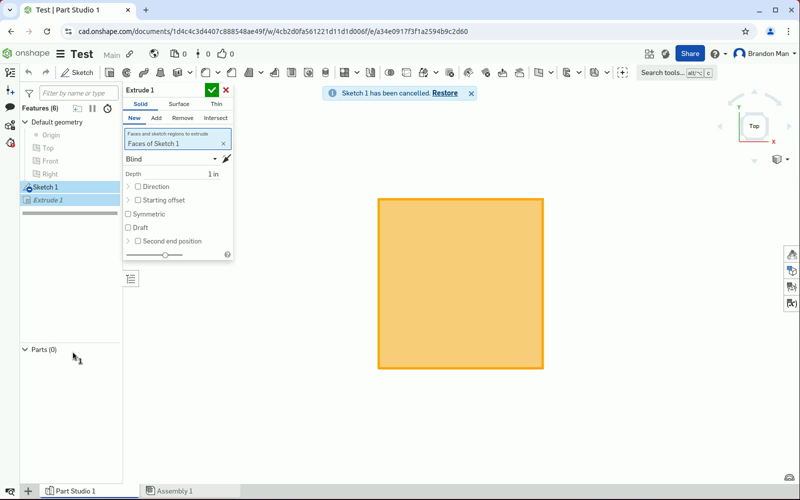
mouse_move(143, 106)
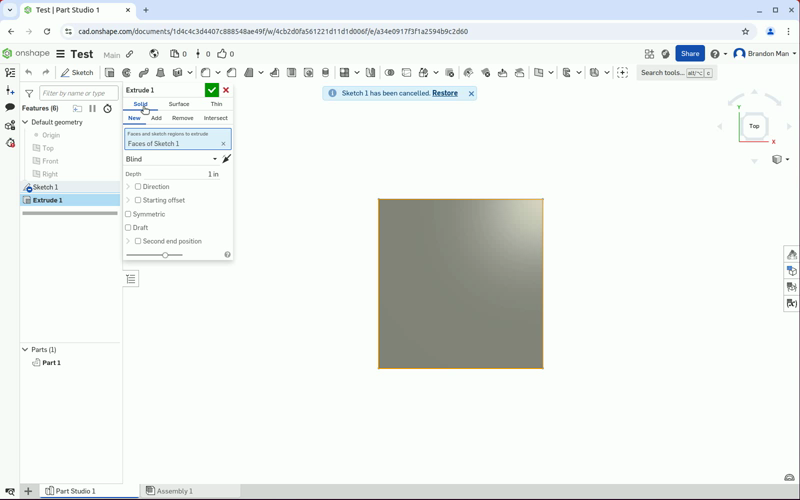
click(143, 106)
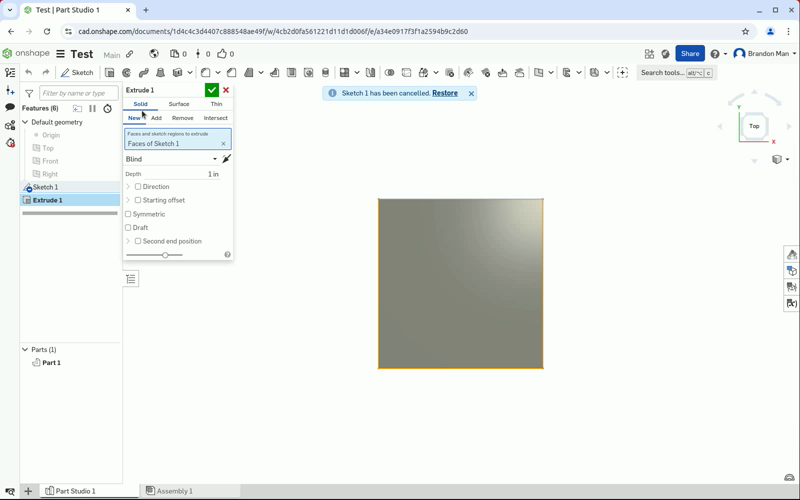
mouse_move(137, 120)
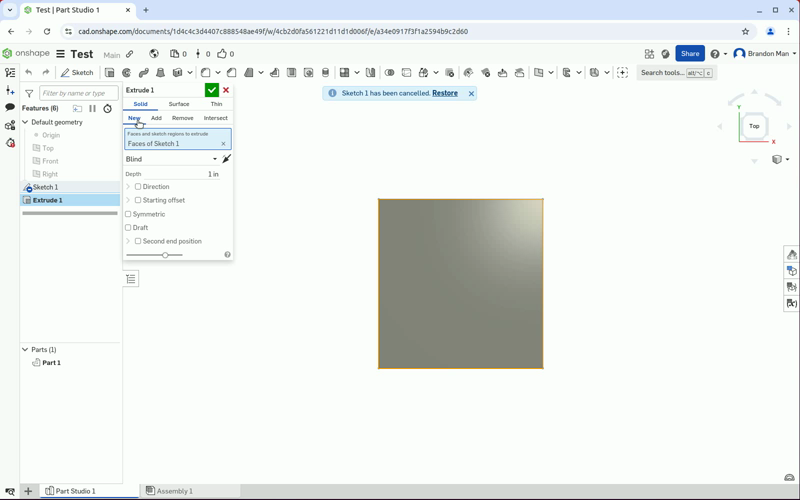
click(137, 120)
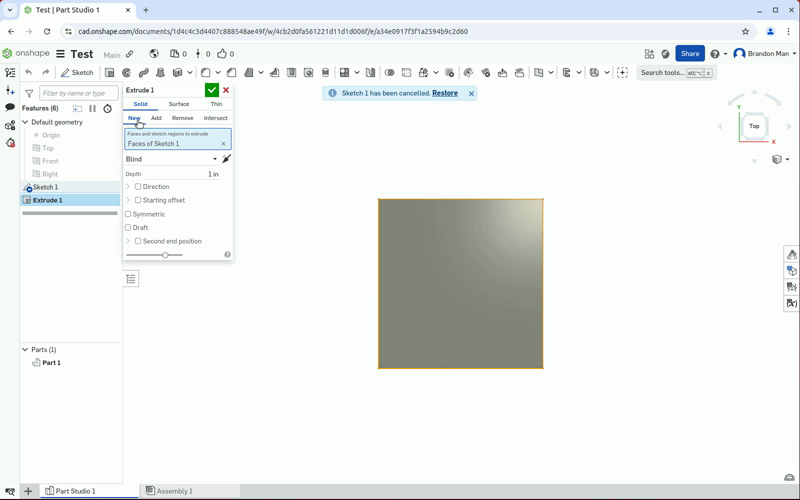
key(tab, 4)
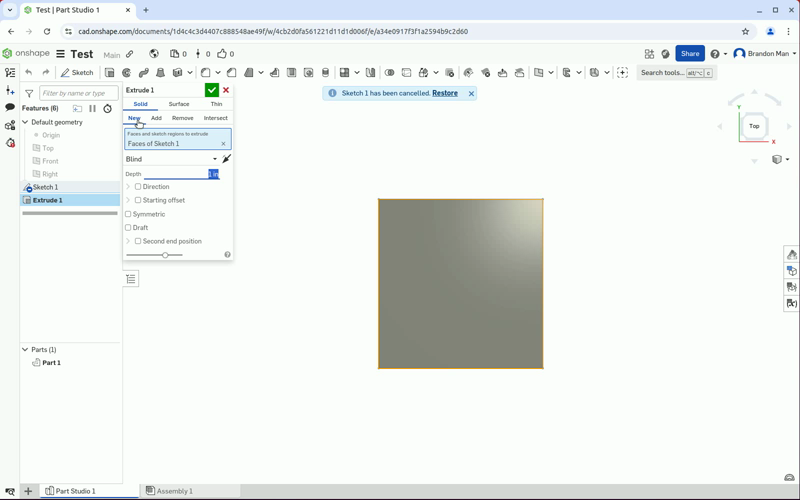
text(6.258)
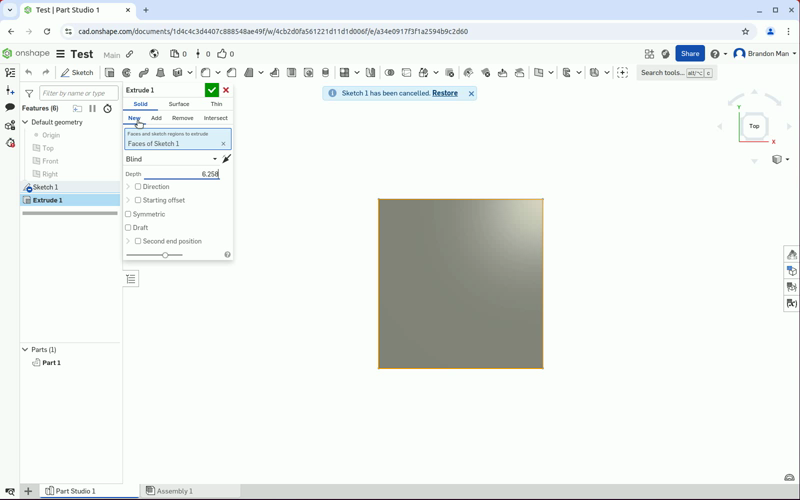
key(enter)
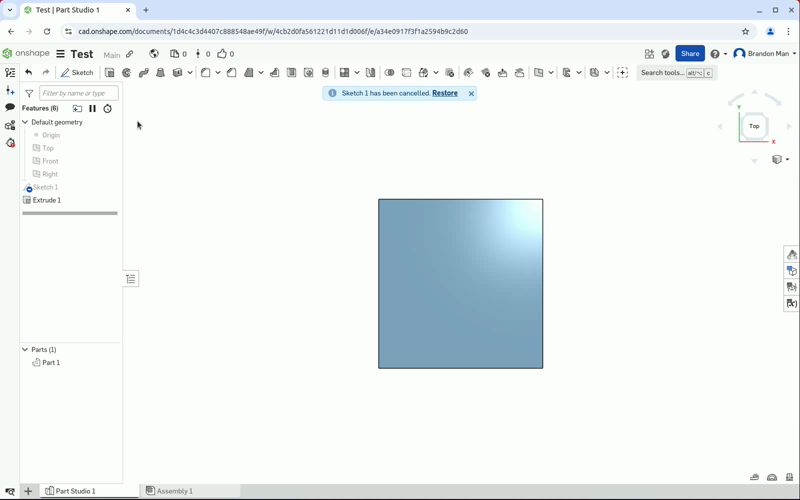
key(shift+h)
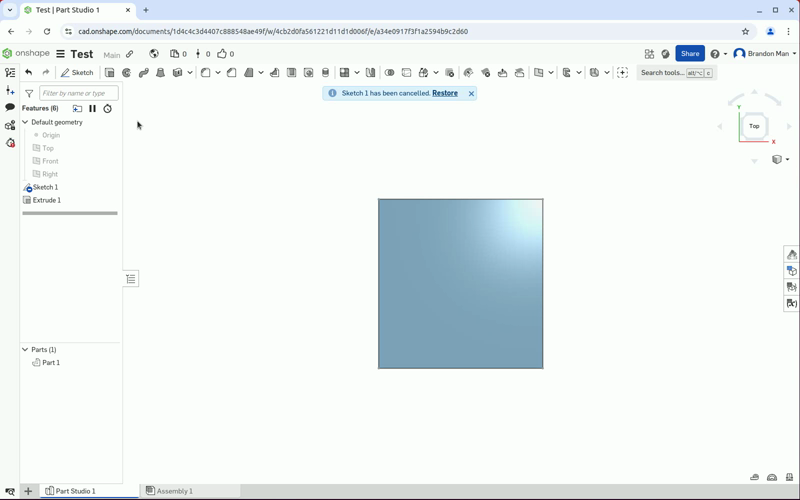
key(shift+h)
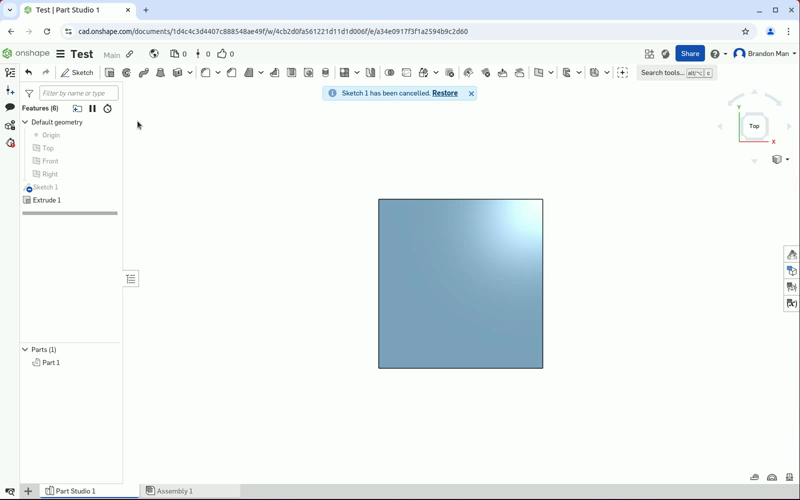
mouse_move(73, 189)
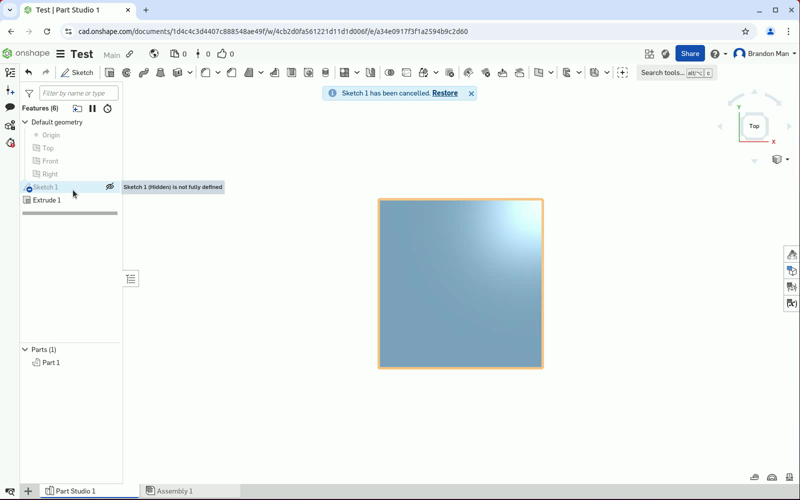
click(73, 189)
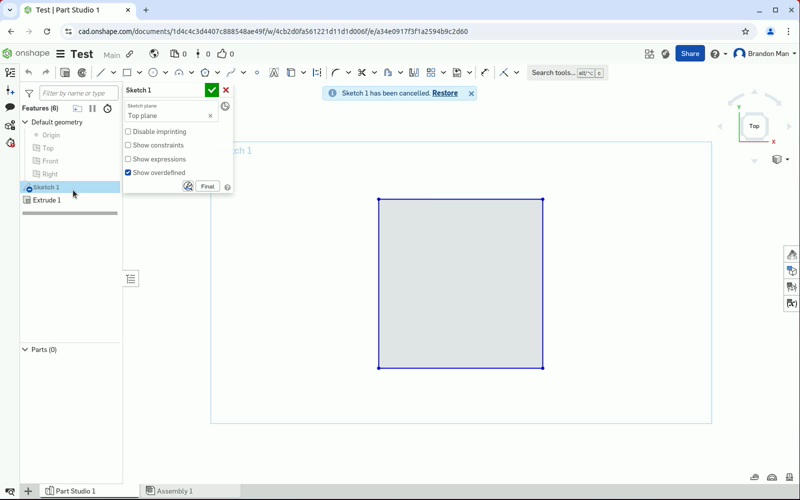
mouse_move(229, 92)
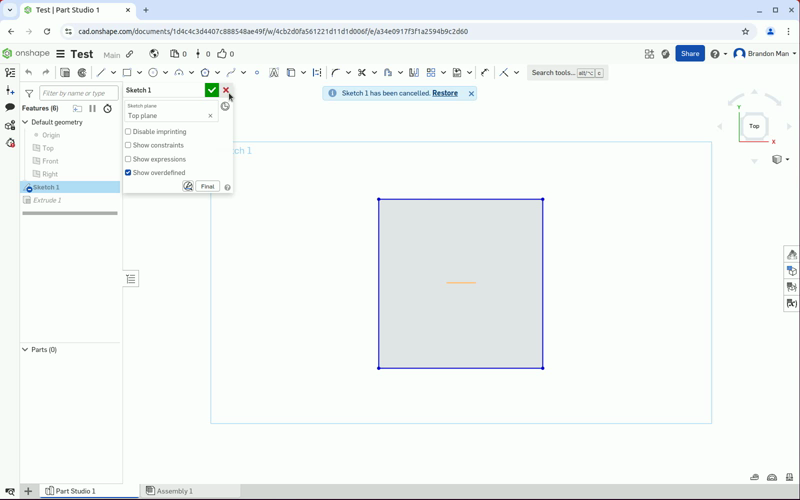
click(229, 92)
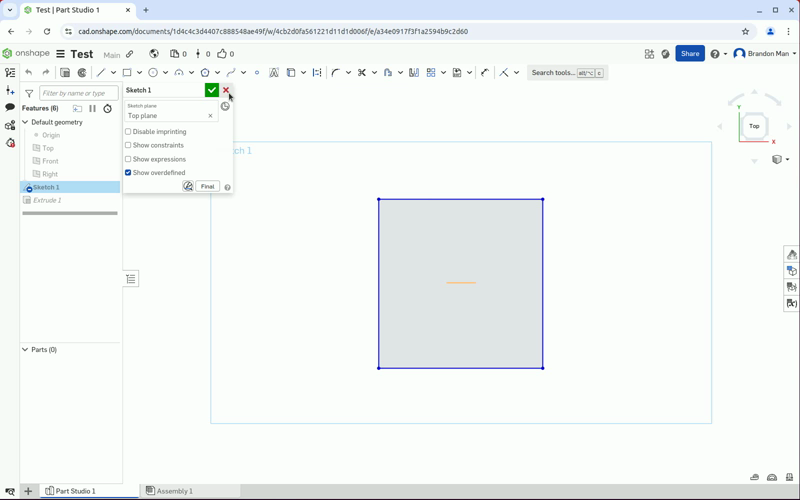
key(shift+s)
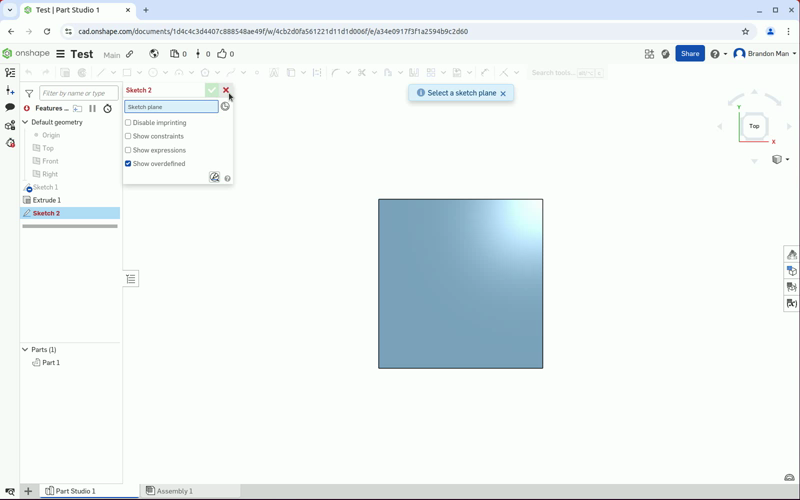
mouse_move(73, 150)
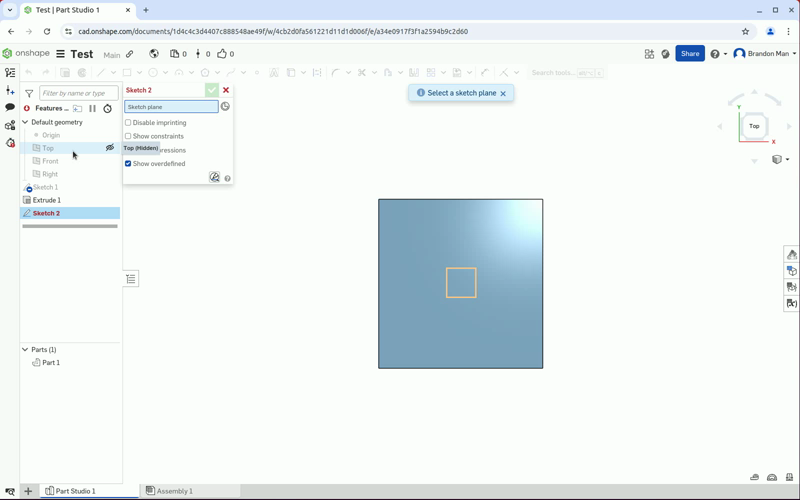
click(73, 150)
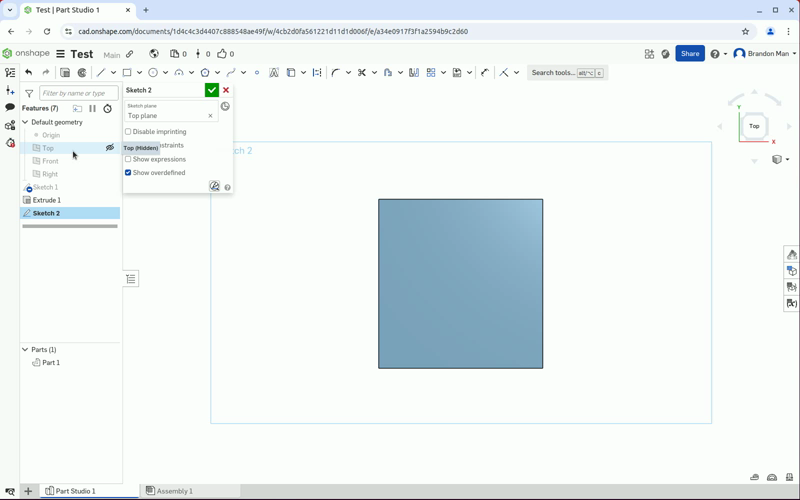
mouse_move(73, 352)
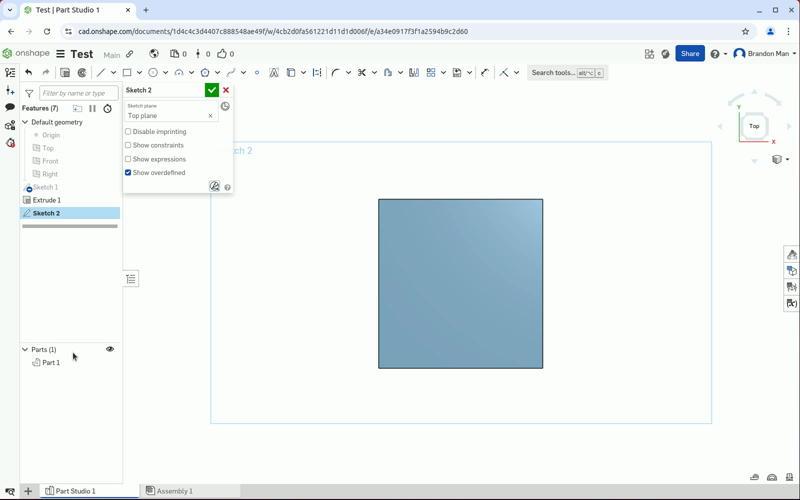
key(y)
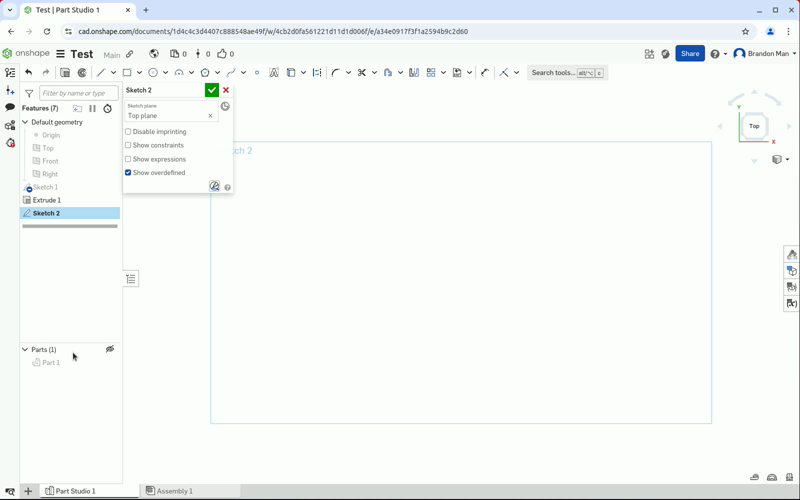
key(l)
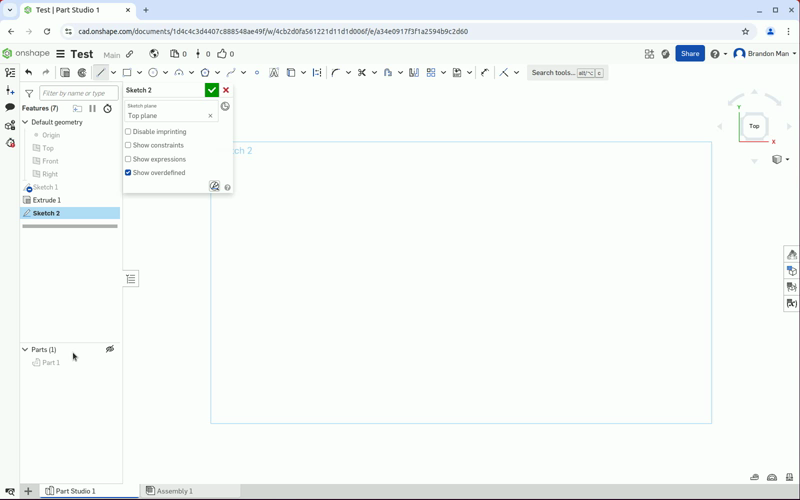
key_down(shift)
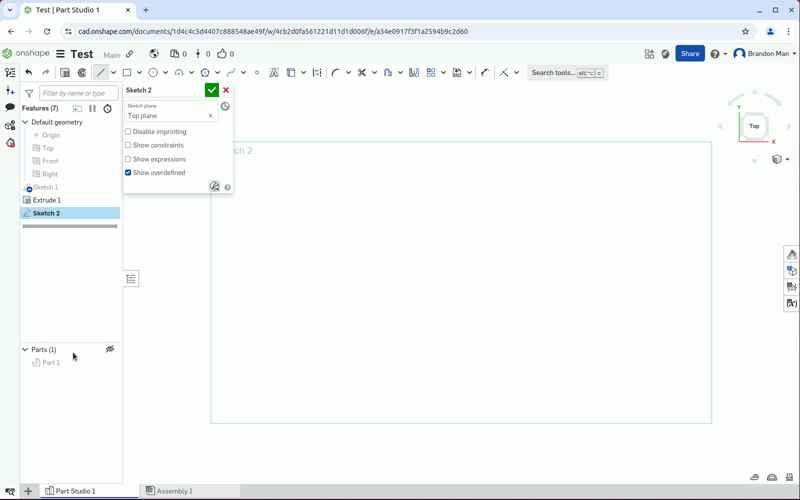
mouse_move(348, 320)
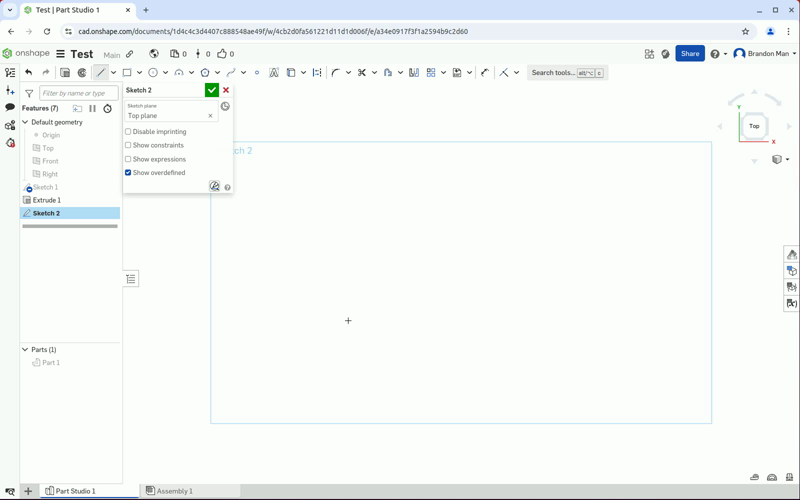
click(348, 320)
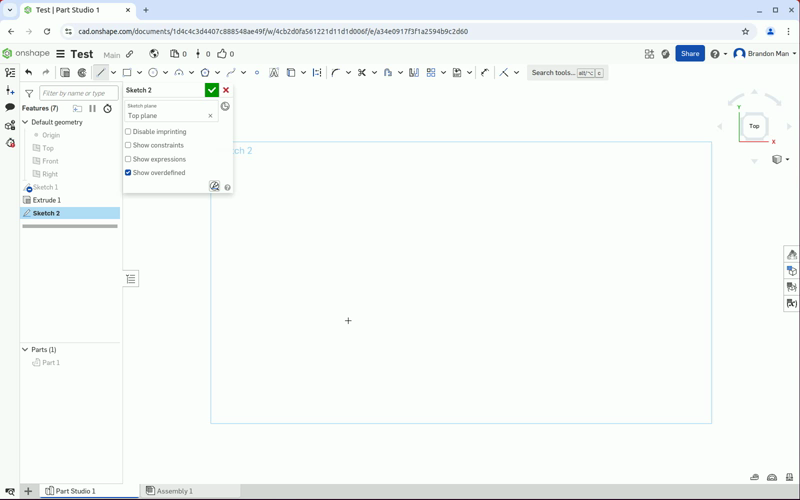
key_up(shift)
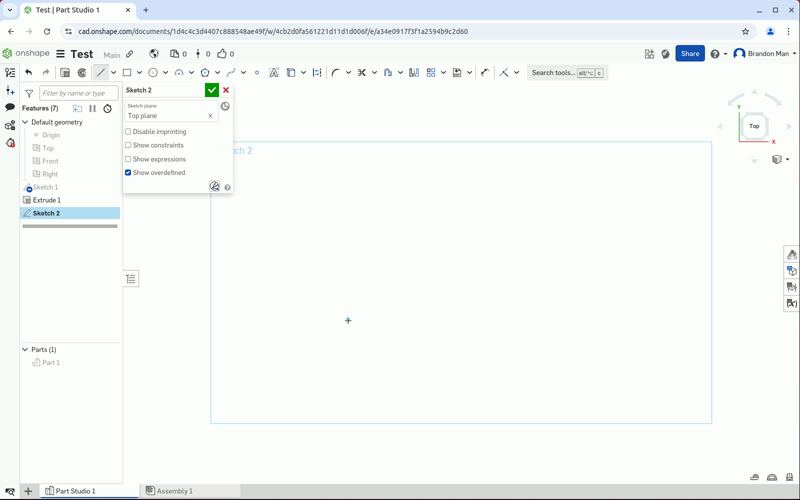
key_down(shift)
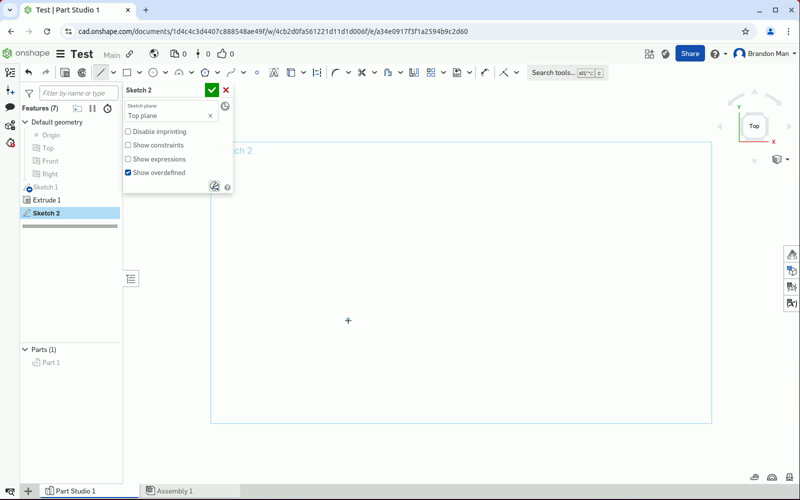
mouse_move(378, 320)
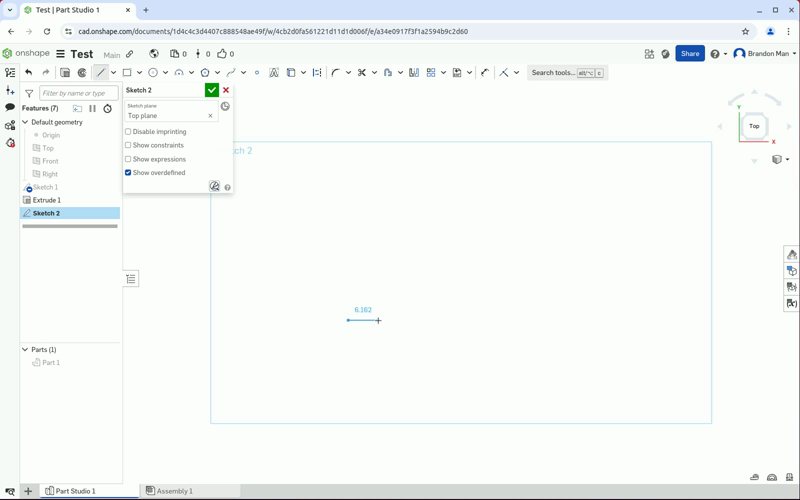
mouse_move(378, 320)
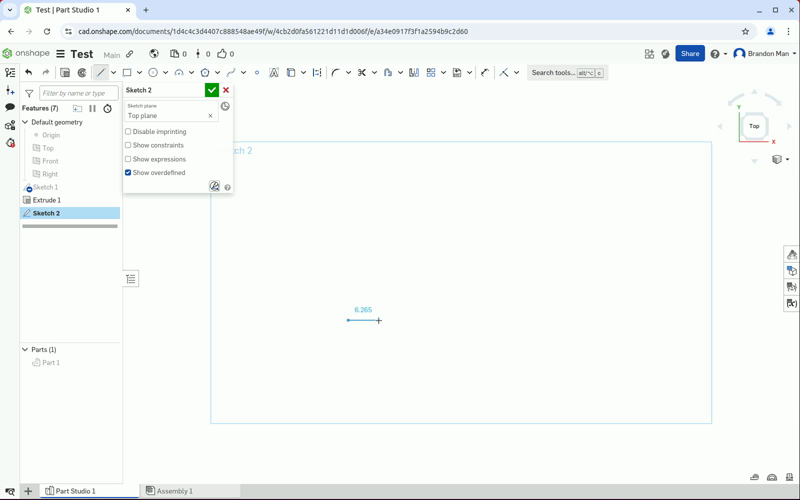
click(378, 320)
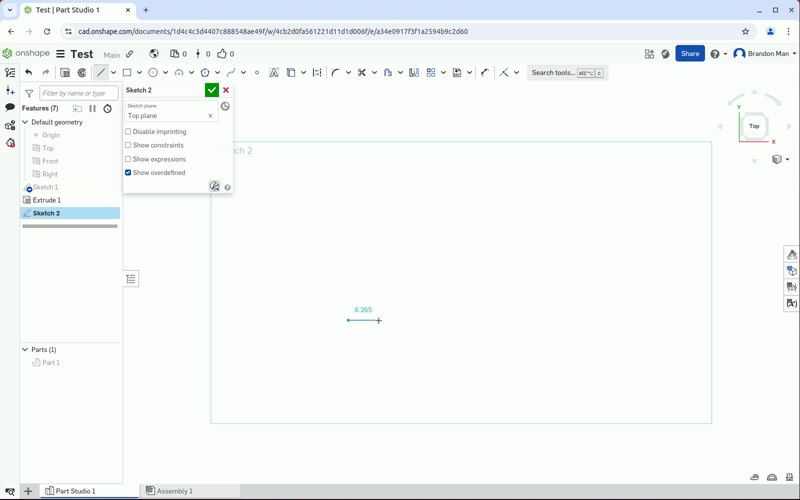
key_up(shift)
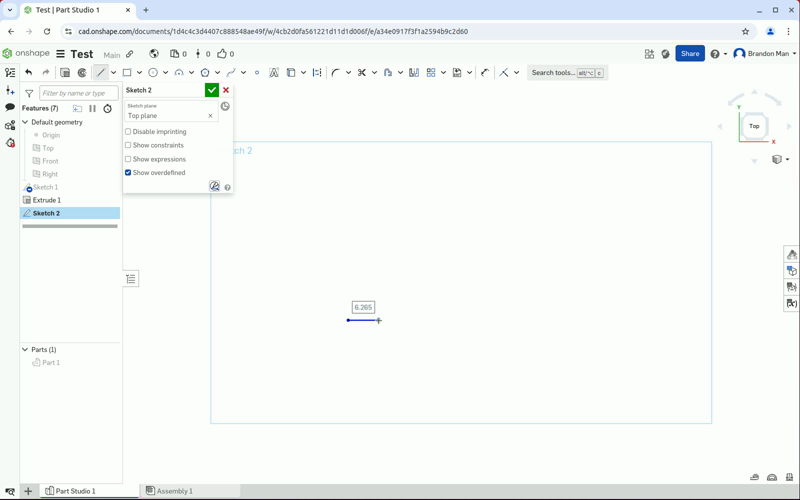
key_down(shift)
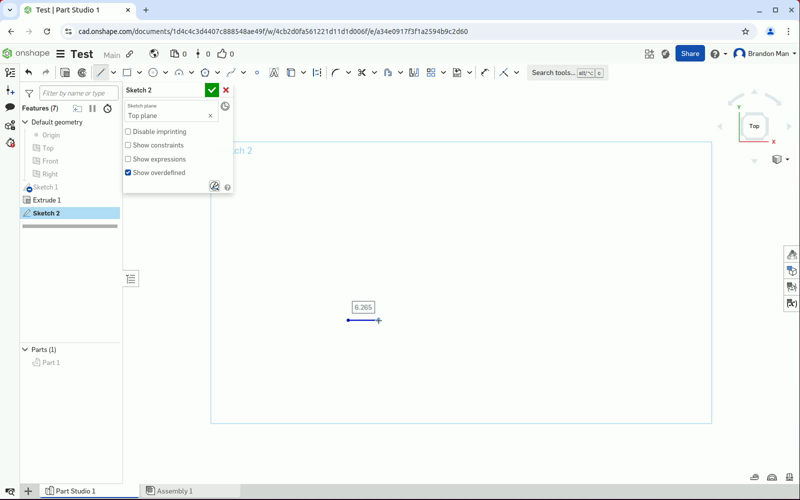
mouse_move(378, 245)
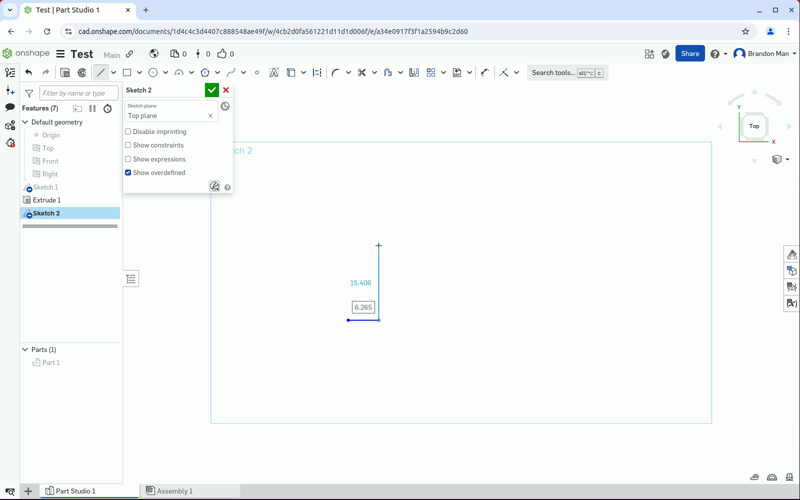
click(378, 245)
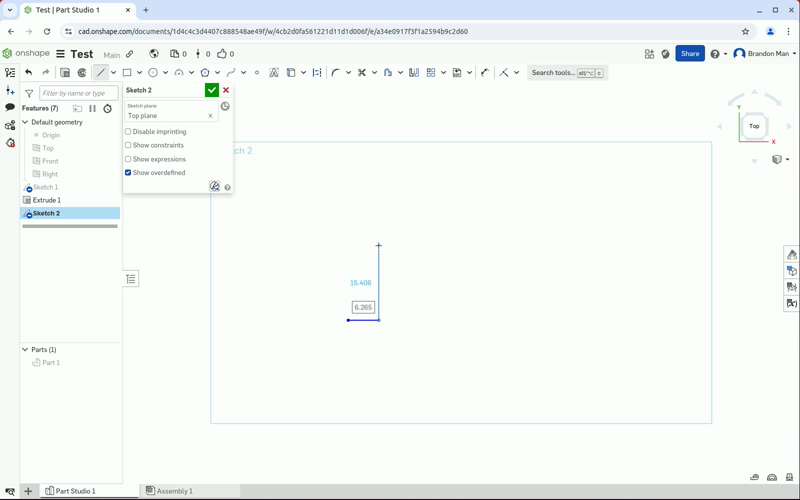
key_up(shift)
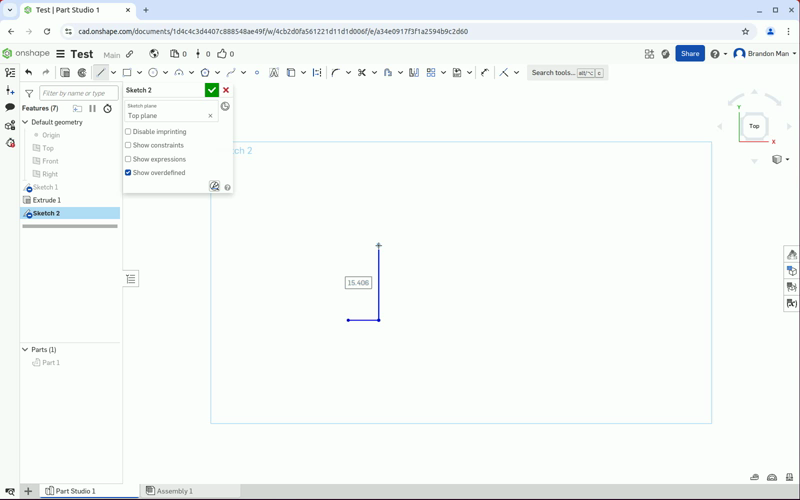
key_down(shift)
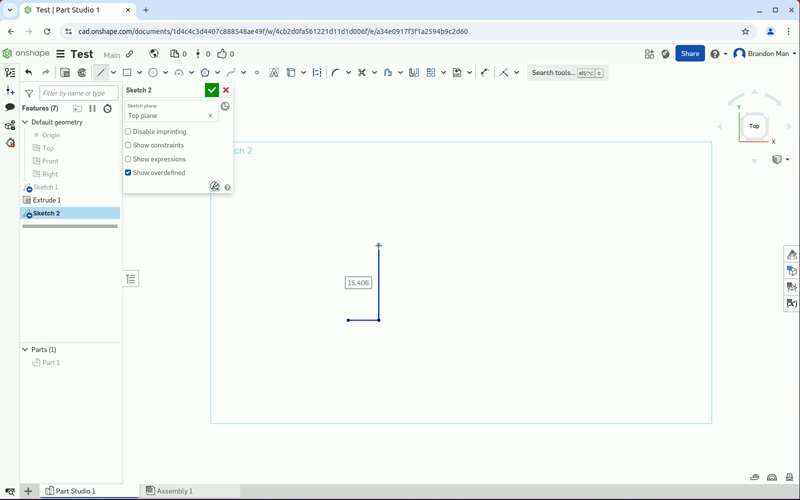
mouse_move(408, 245)
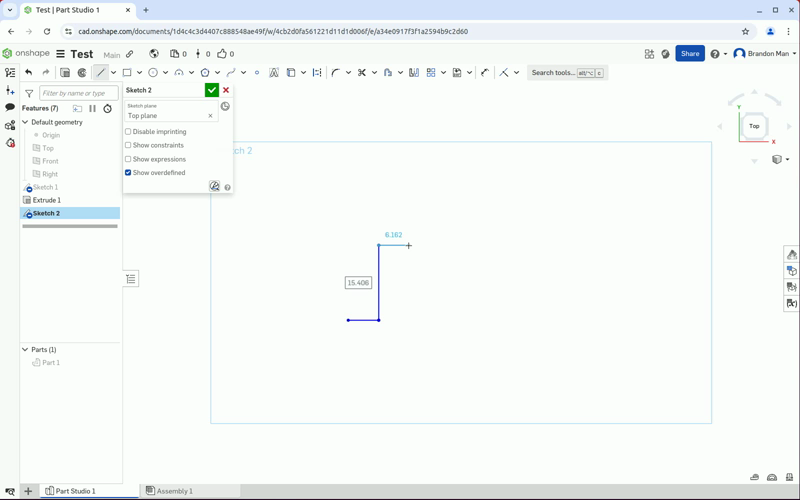
mouse_move(348, 245)
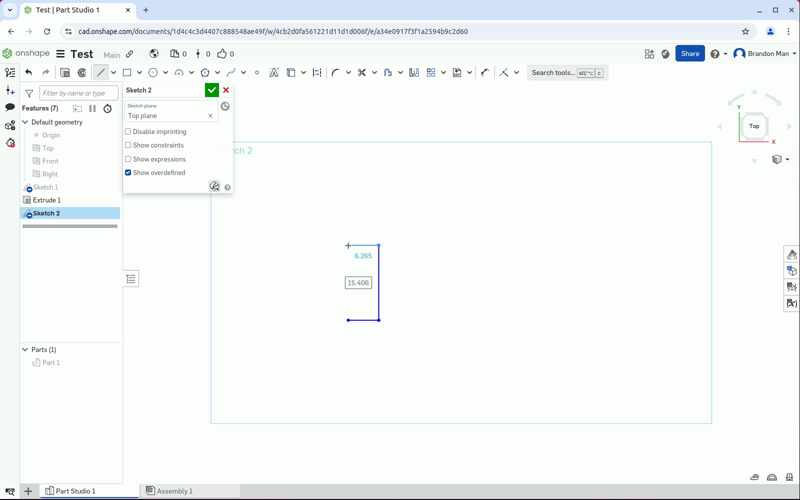
click(348, 245)
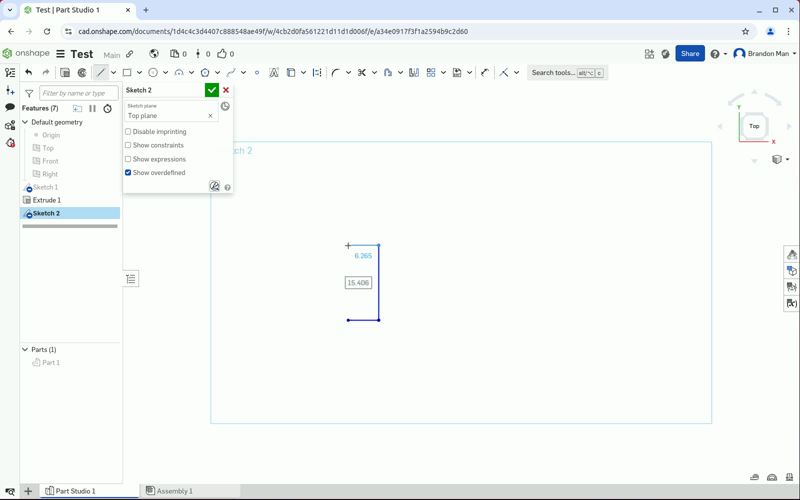
key_up(shift)
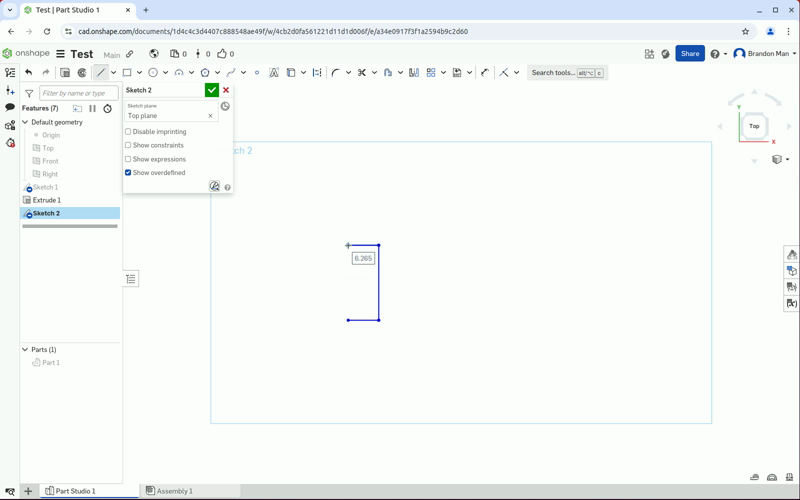
key_down(shift)
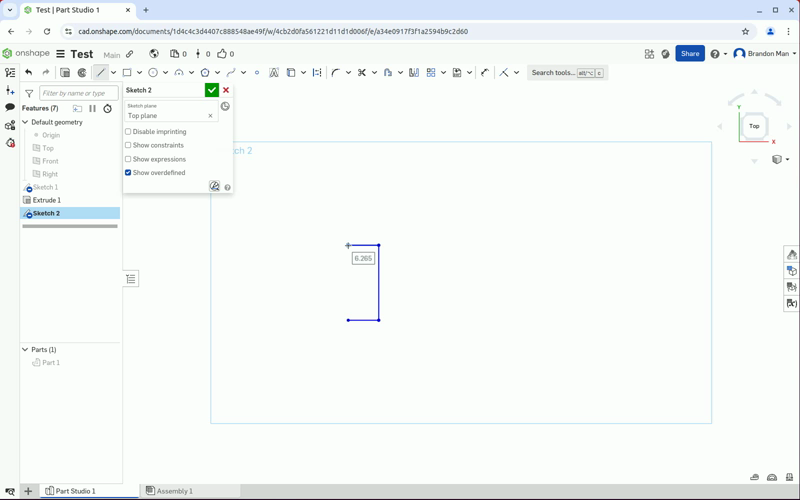
mouse_move(348, 320)
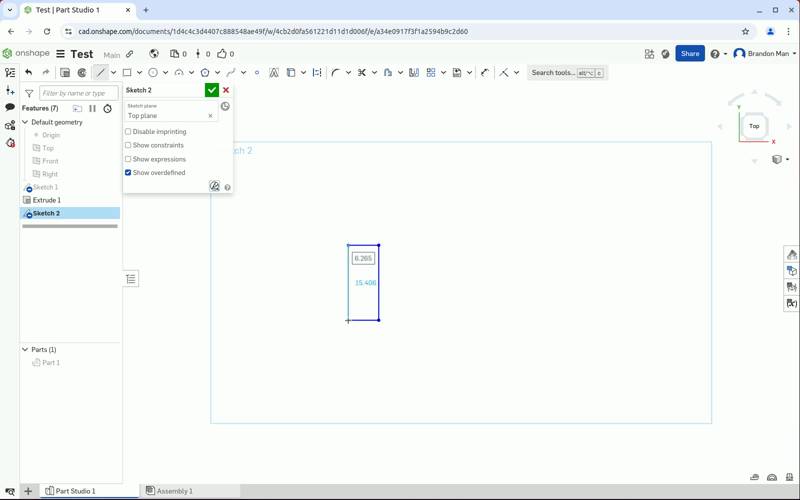
key_up(shift)
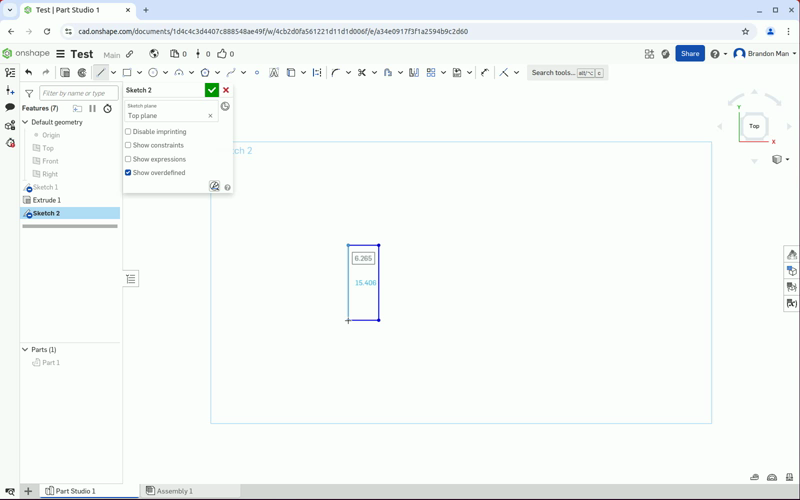
click(348, 320)
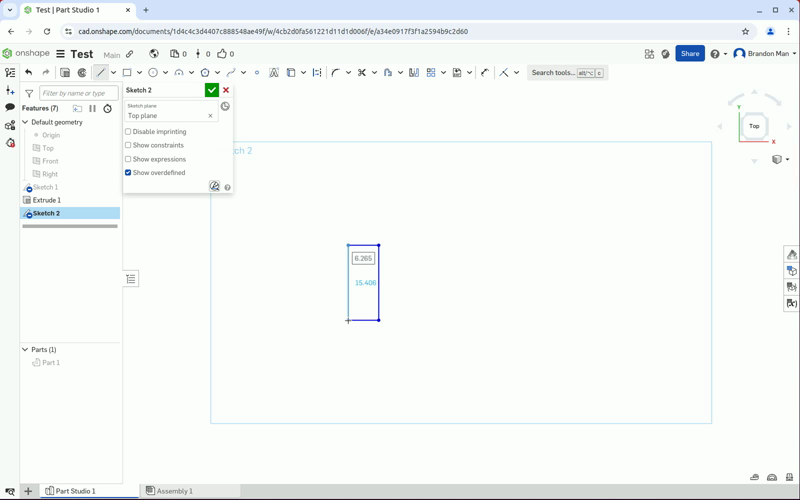
key(esc)
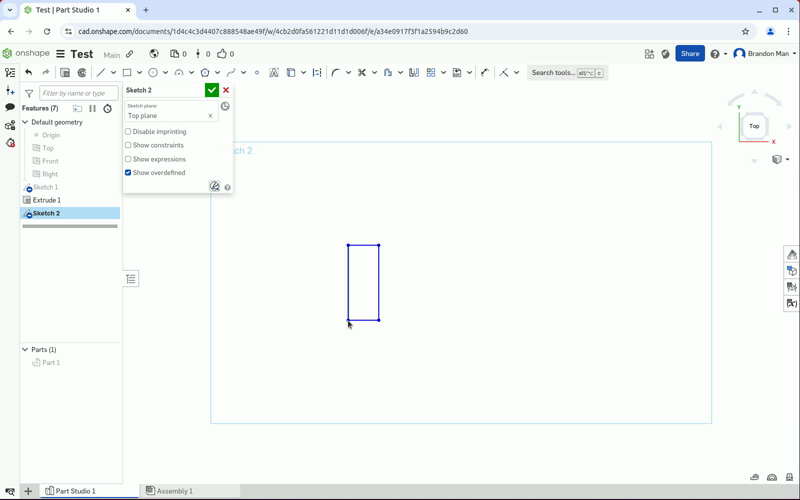
mouse_move(367, 282)
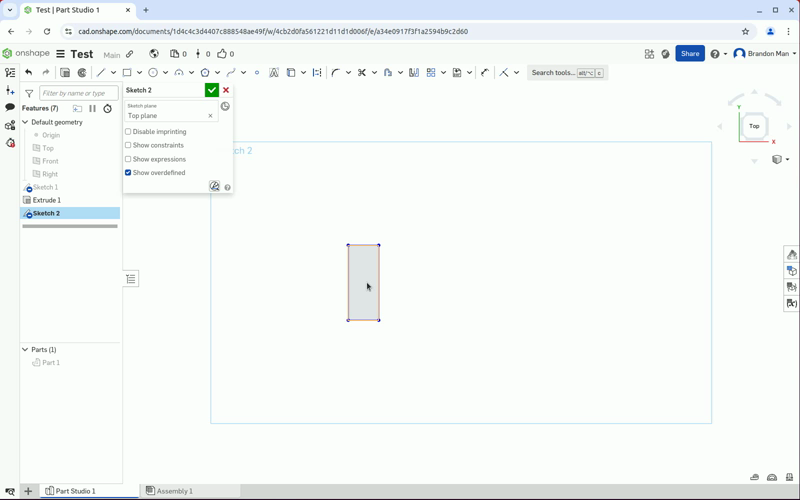
click(367, 282)
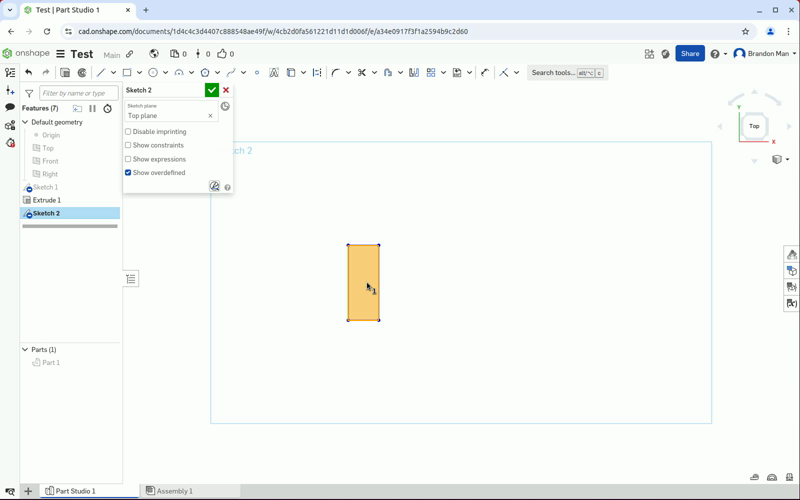
mouse_move(73, 352)
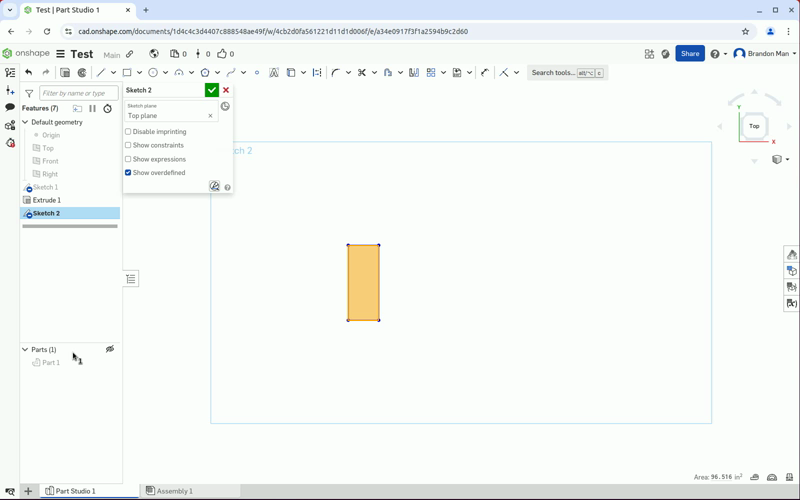
key(shift+y)
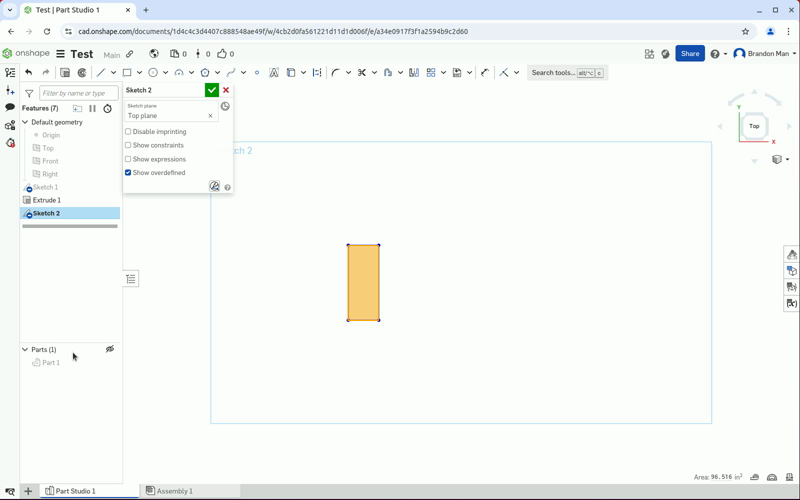
key(shift+e)
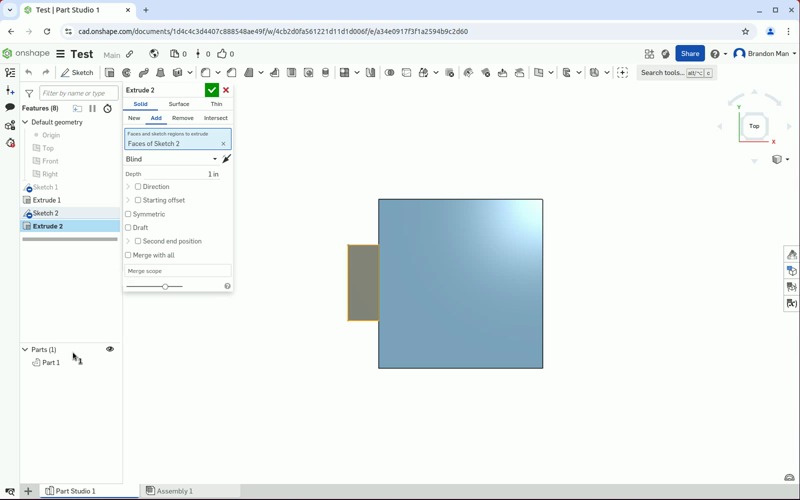
mouse_move(143, 106)
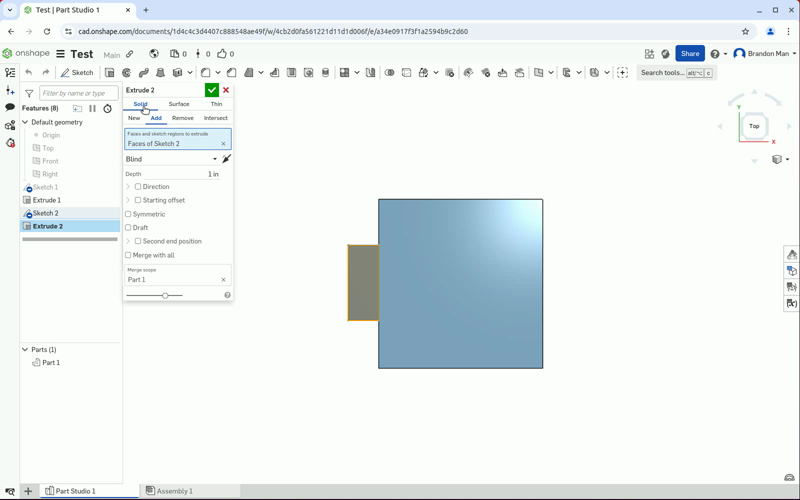
click(143, 106)
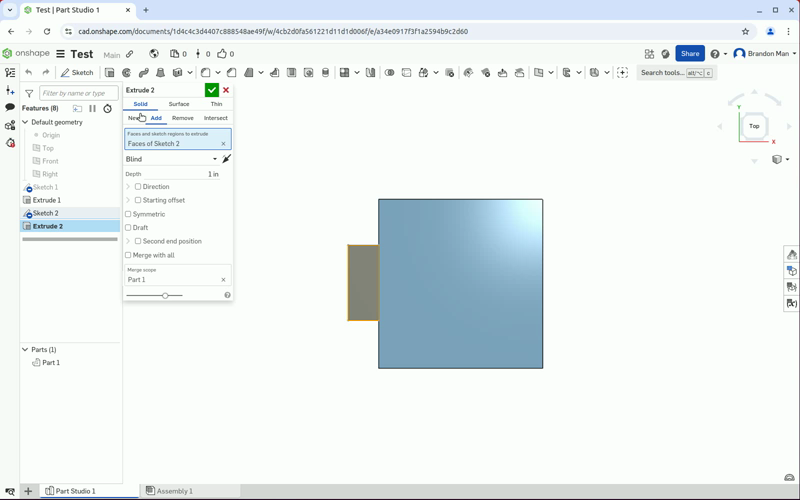
mouse_move(137, 120)
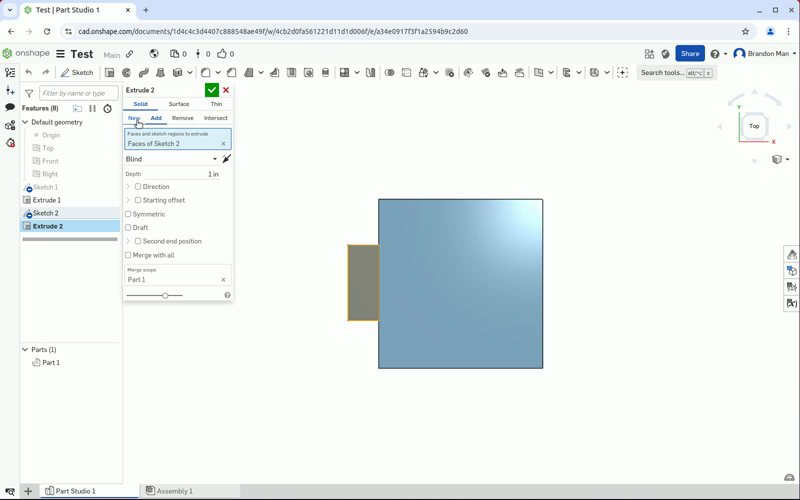
click(137, 120)
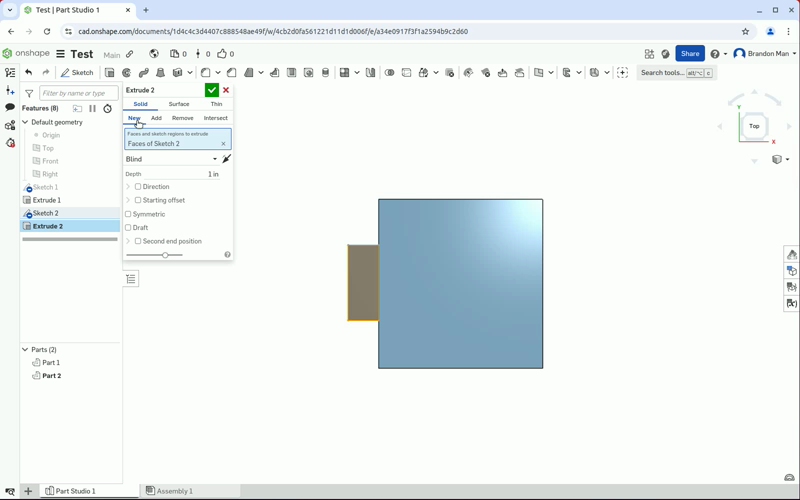
key(tab, 4)
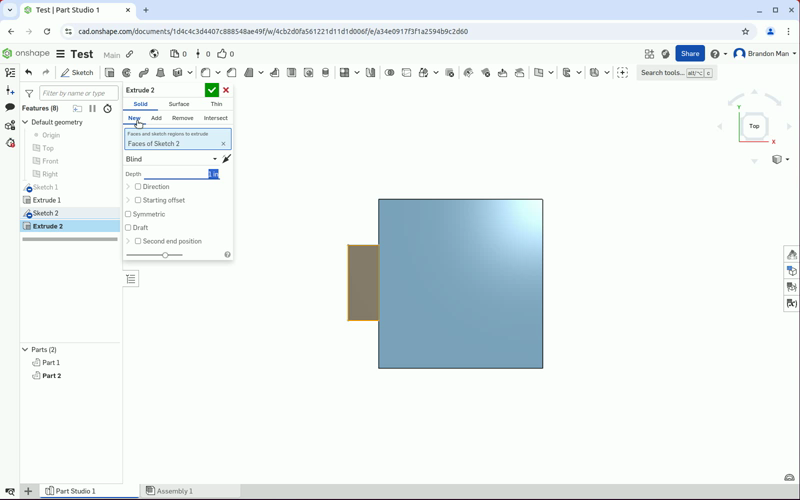
text(6.258)
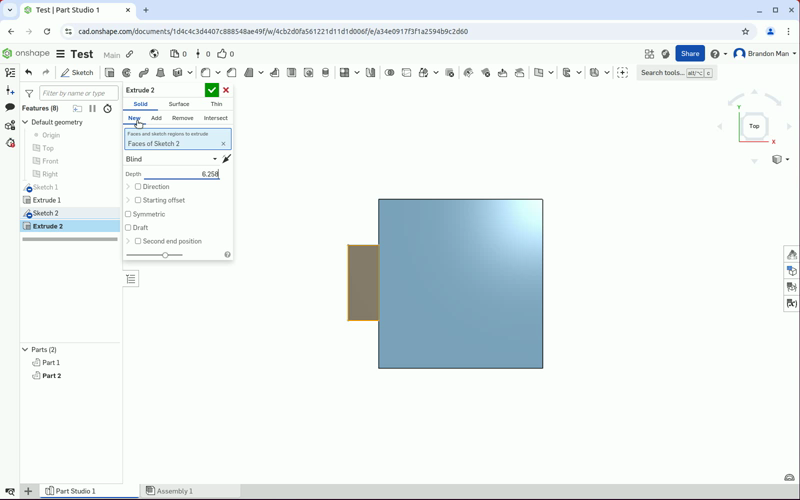
key(enter)
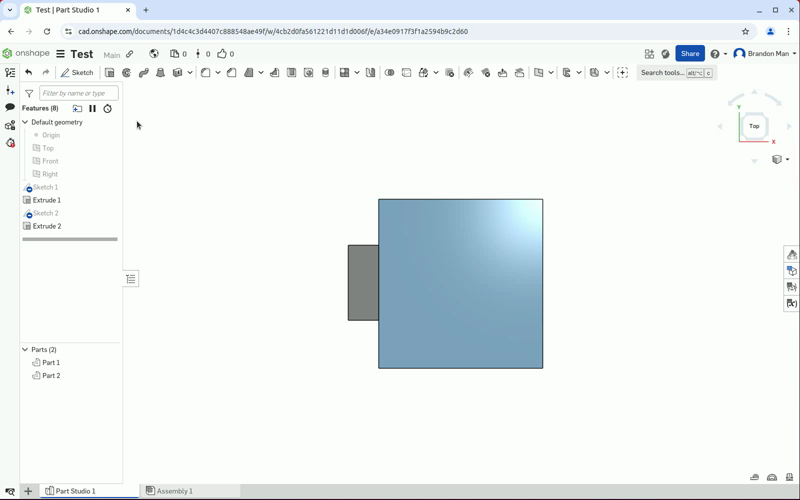
key(shift+h)
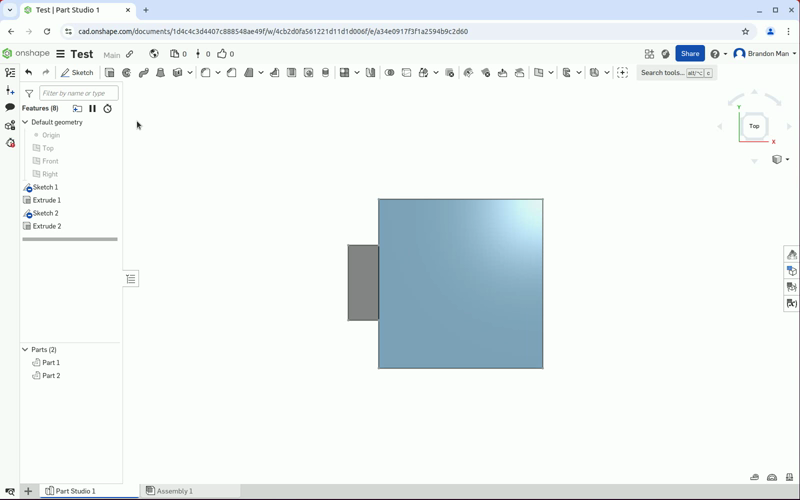
key(shift+h)
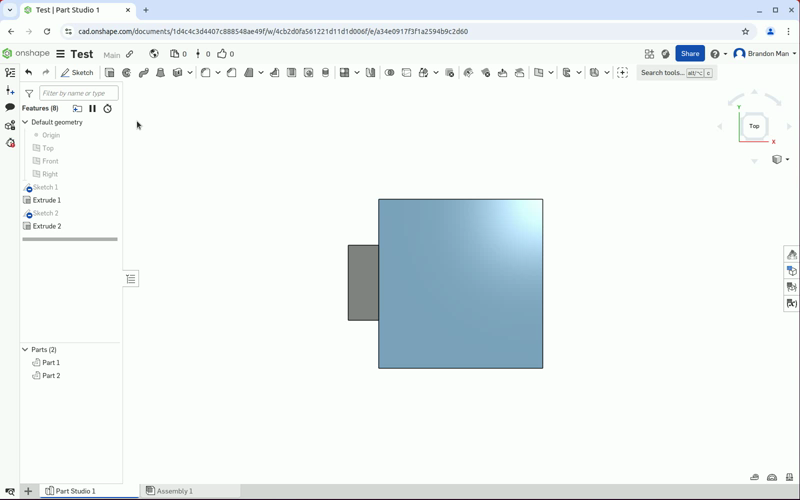
mouse_move(73, 189)
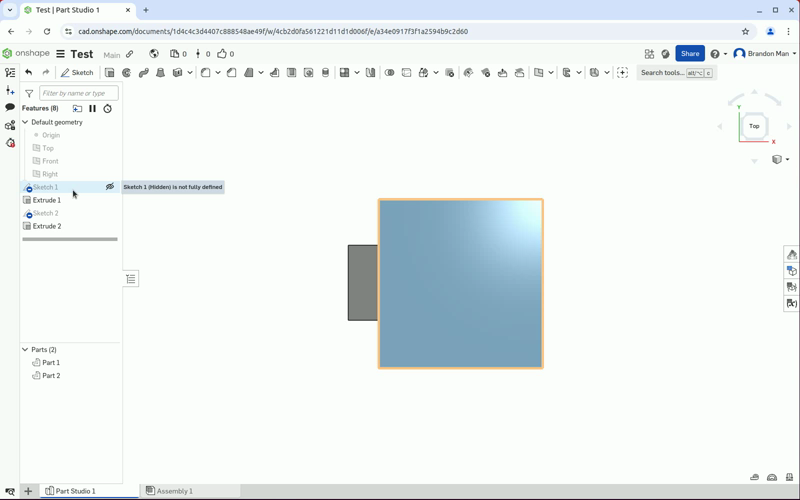
click(73, 189)
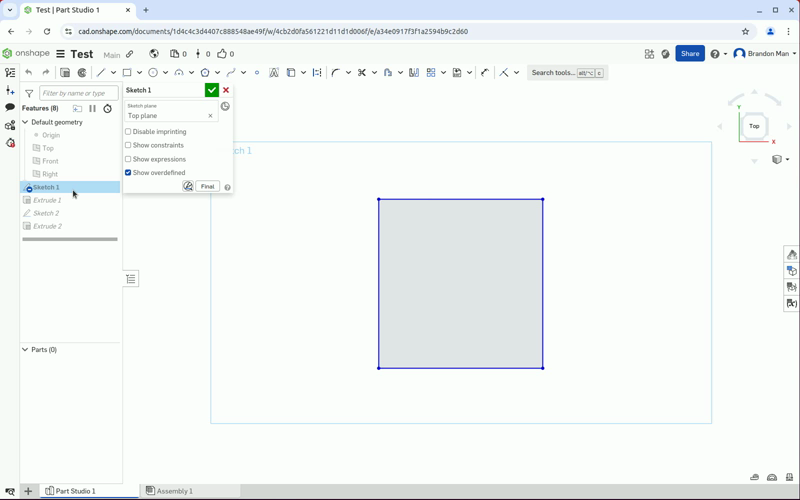
mouse_move(229, 92)
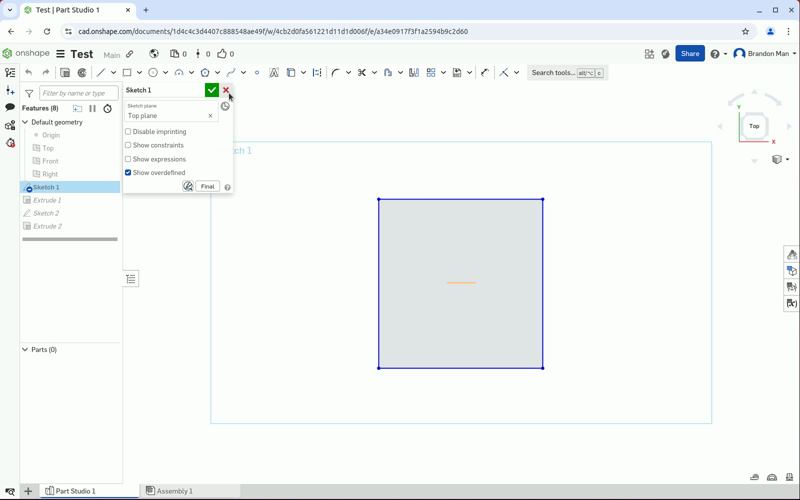
click(229, 92)
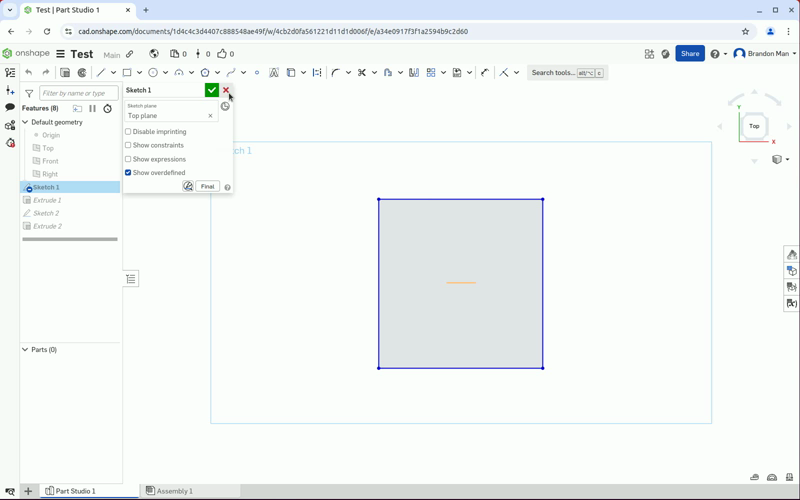
key(shift+s)
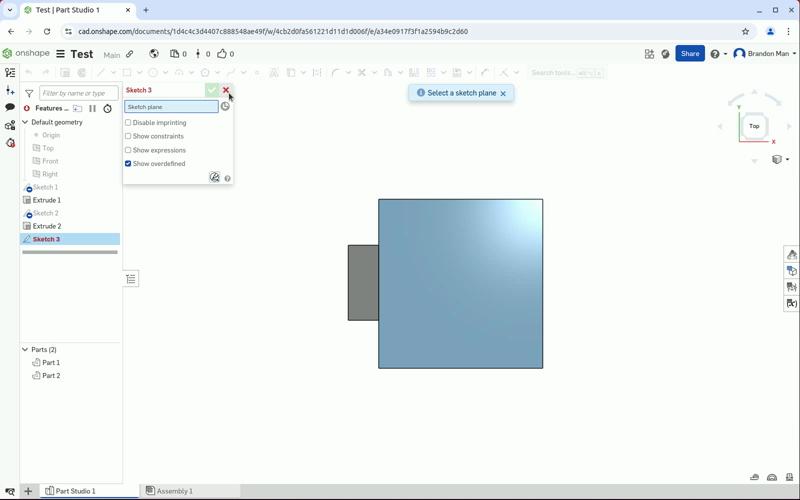
mouse_move(73, 150)
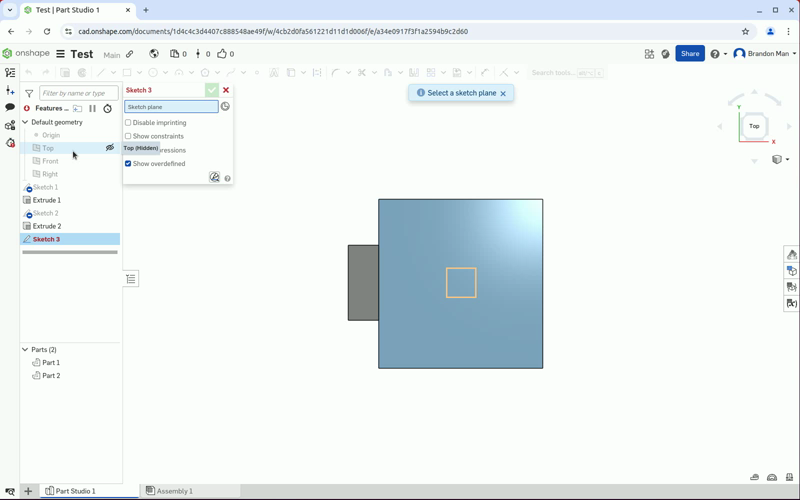
click(73, 150)
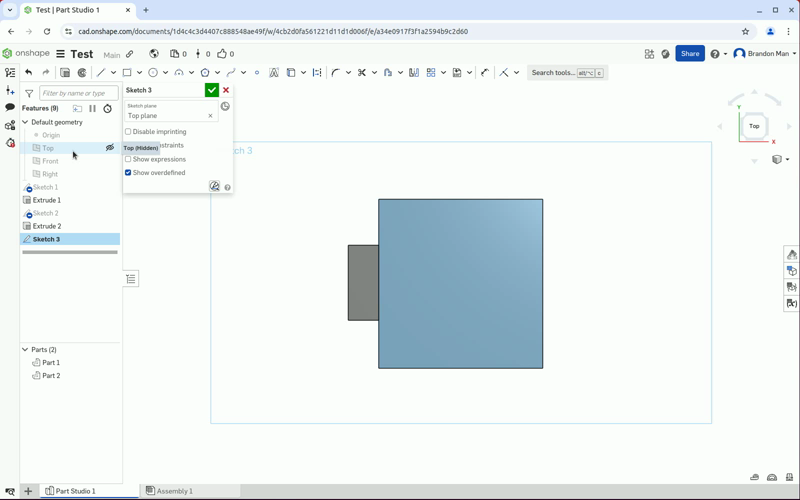
mouse_move(73, 352)
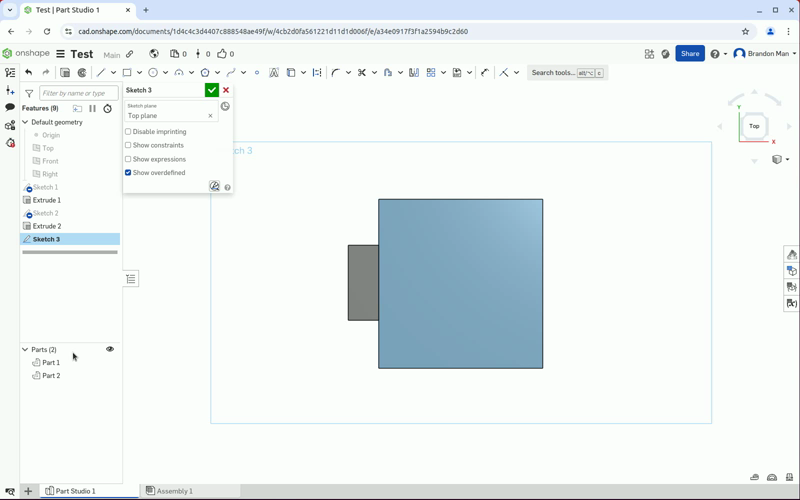
key(y)
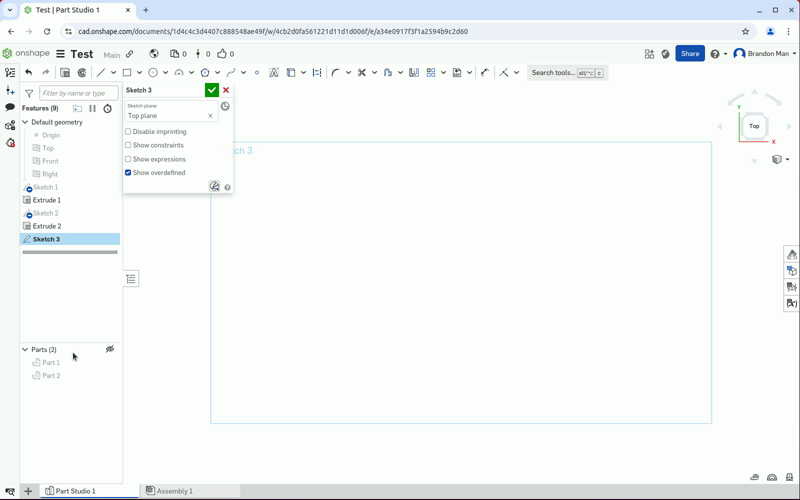
key(l)
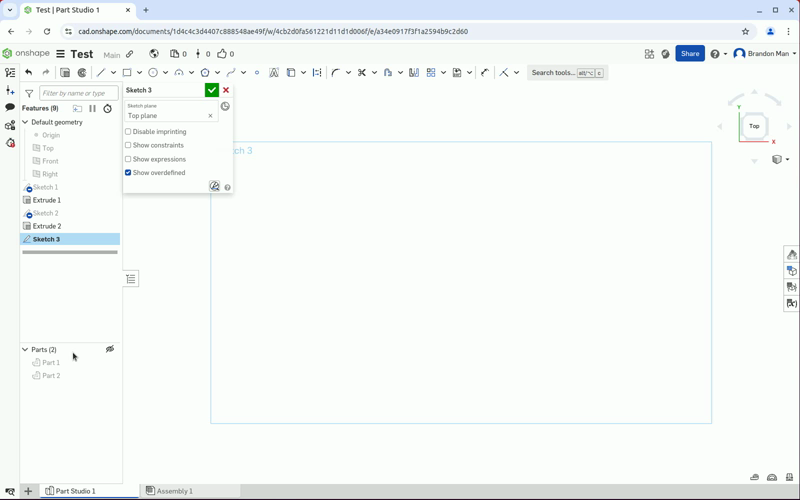
key_down(shift)
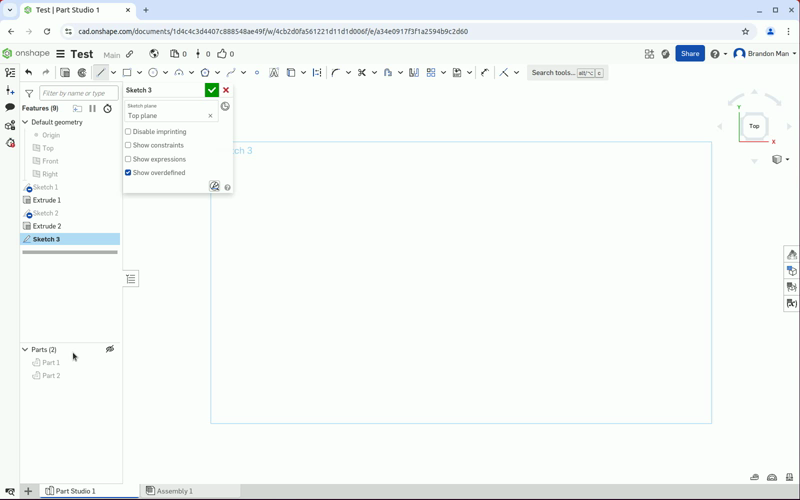
mouse_move(542, 320)
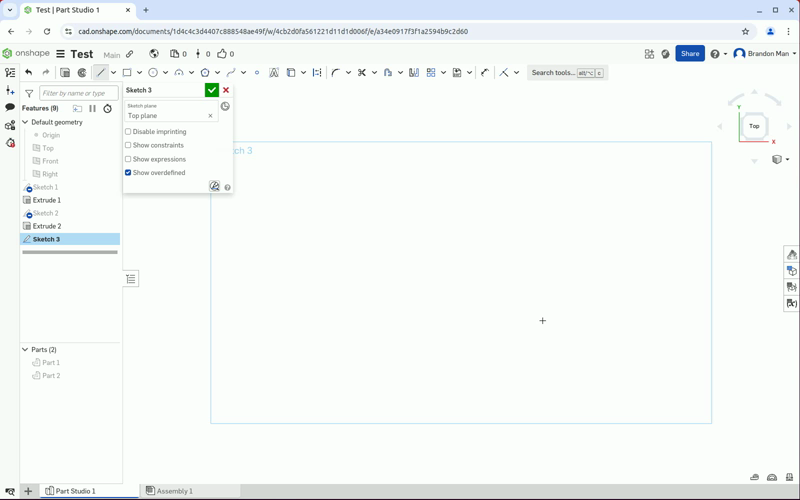
click(542, 320)
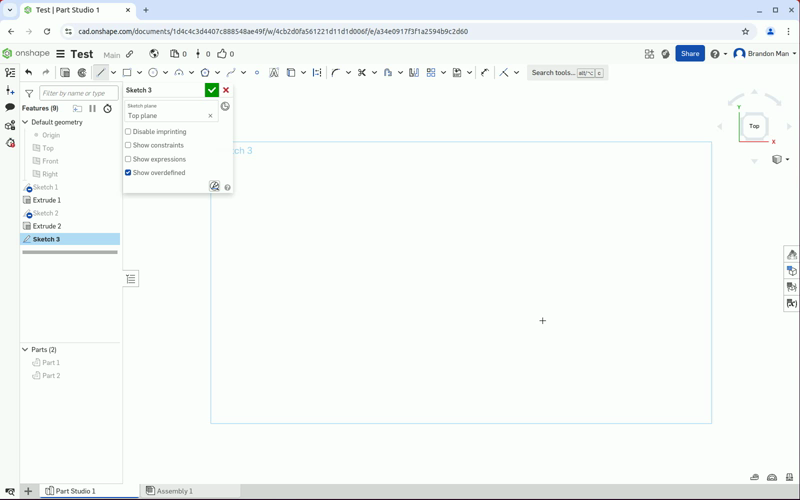
key_up(shift)
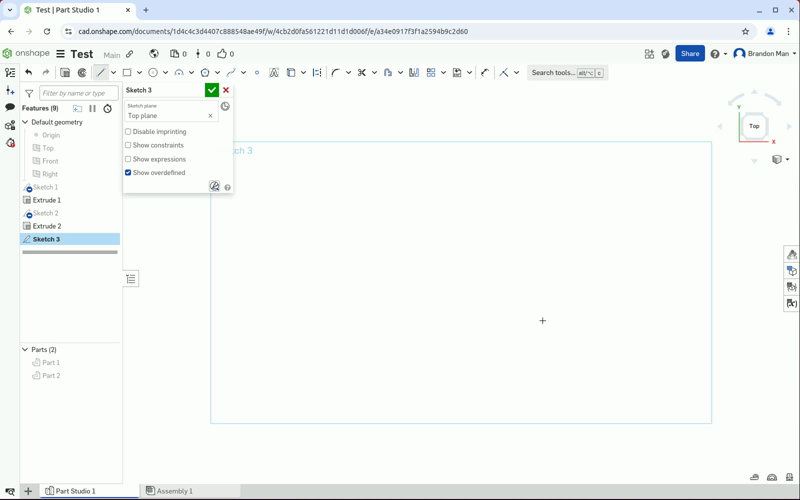
key_down(shift)
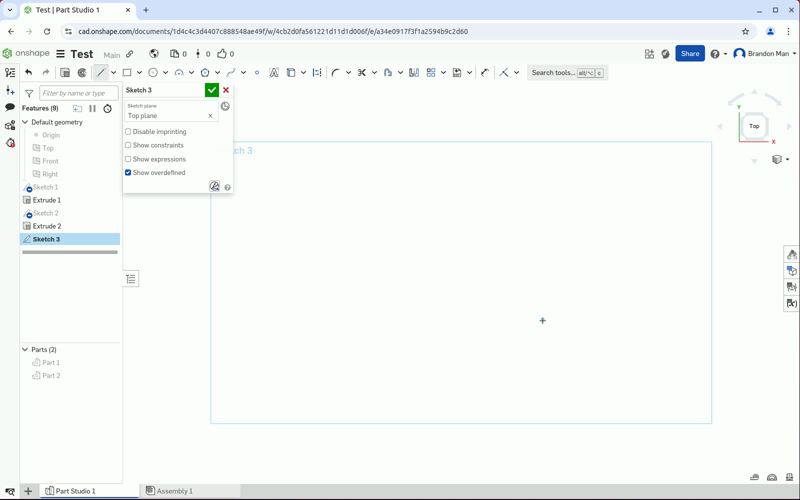
mouse_move(572, 320)
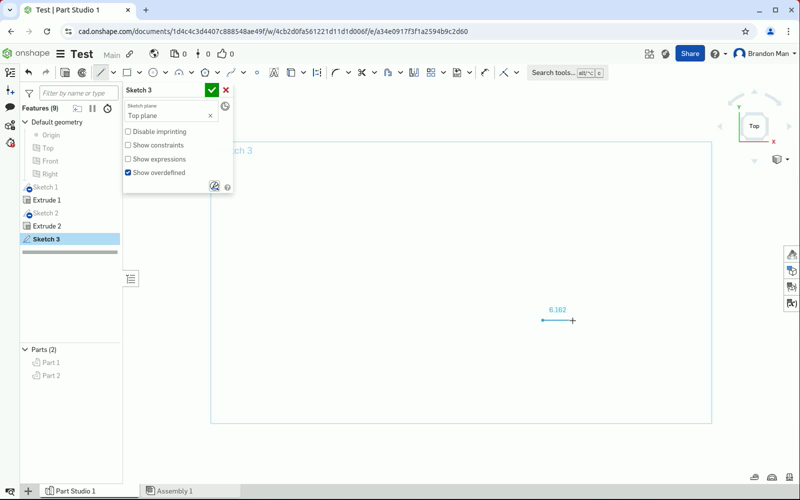
mouse_move(573, 320)
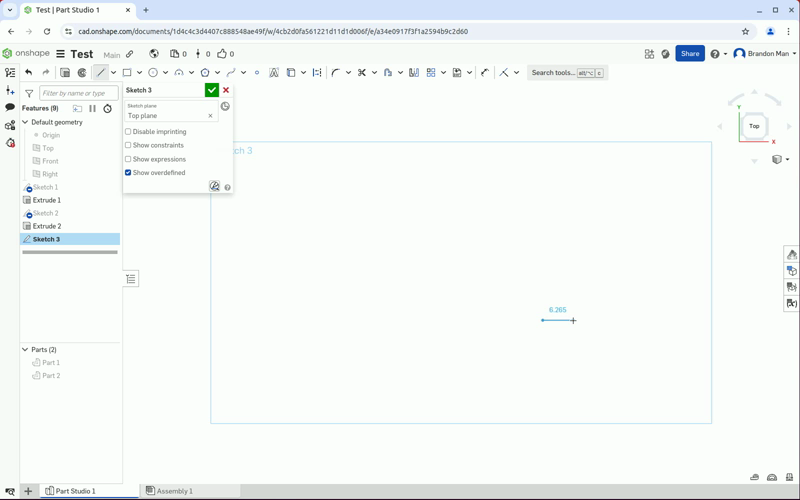
click(573, 320)
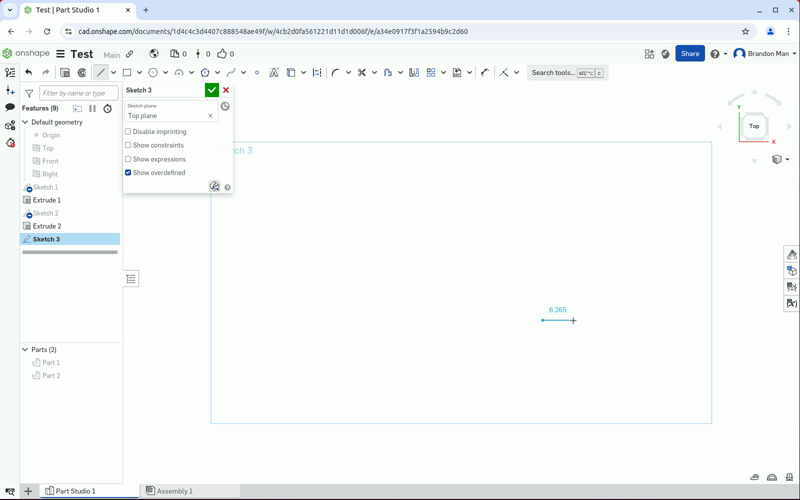
key_up(shift)
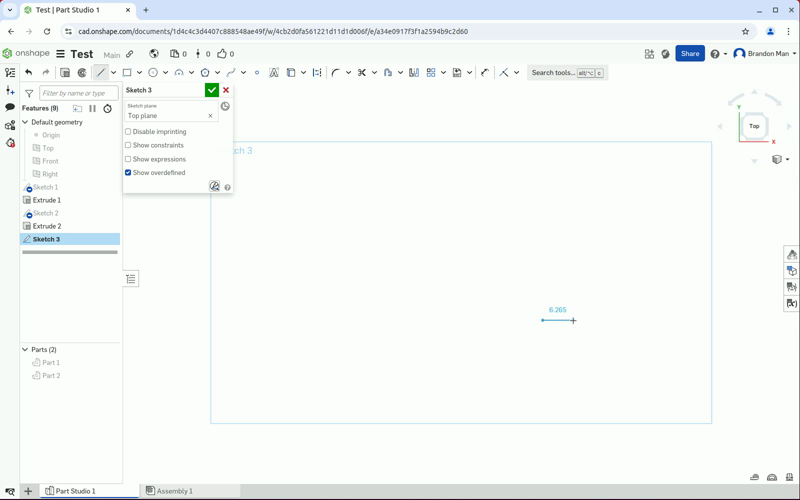
key_down(shift)
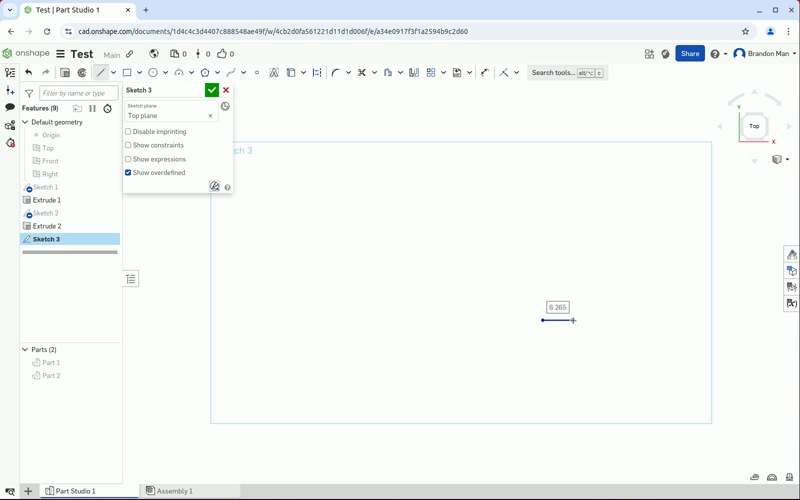
mouse_move(573, 245)
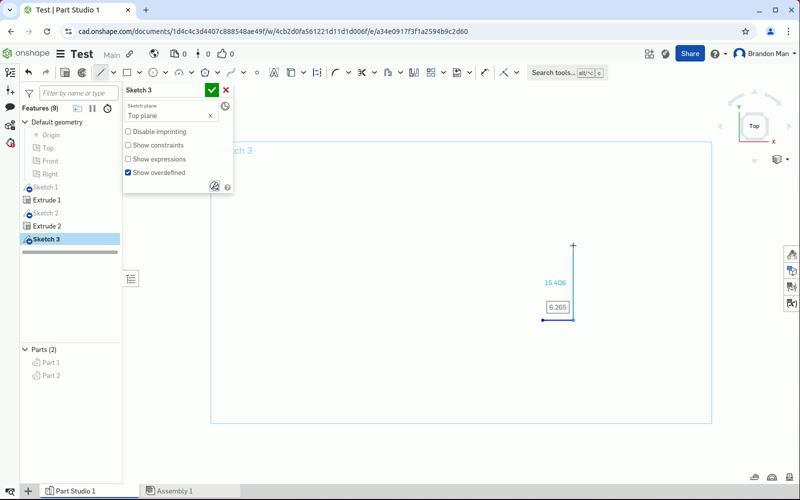
click(573, 245)
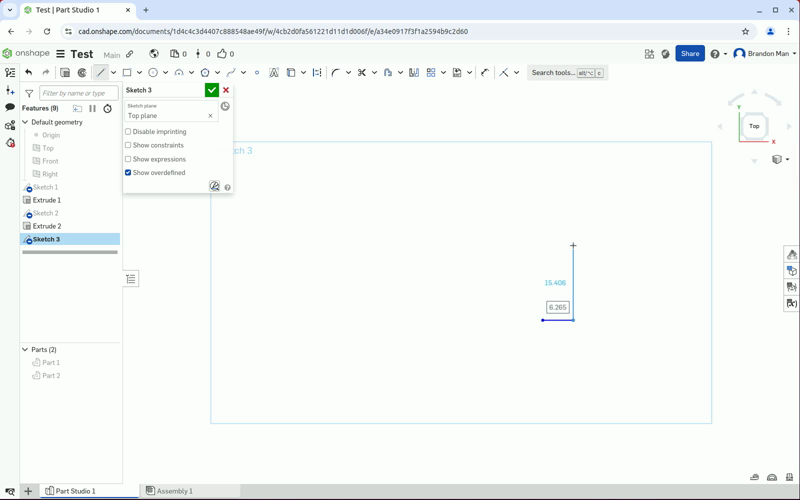
key_up(shift)
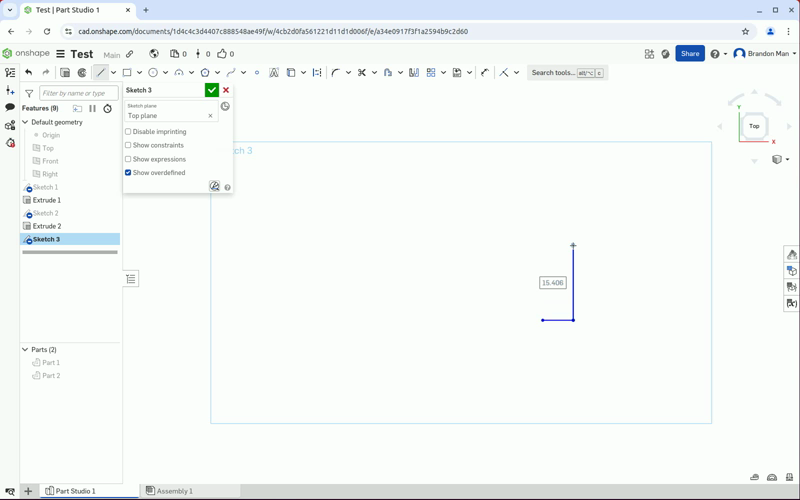
key_down(shift)
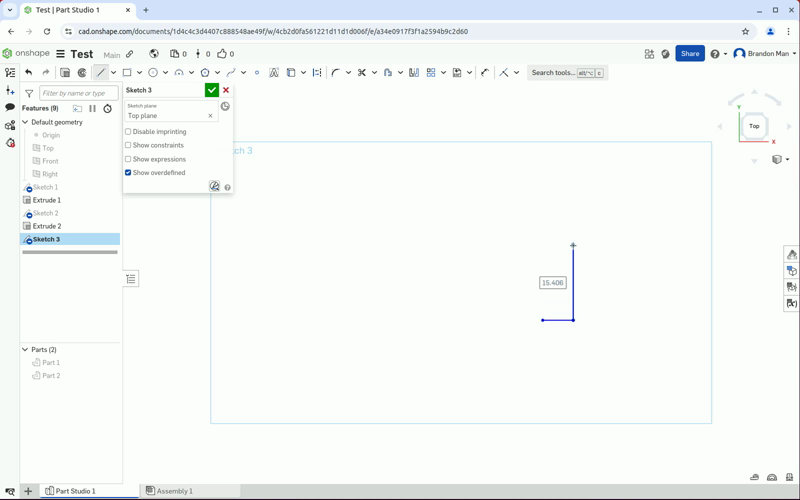
mouse_move(589, 245)
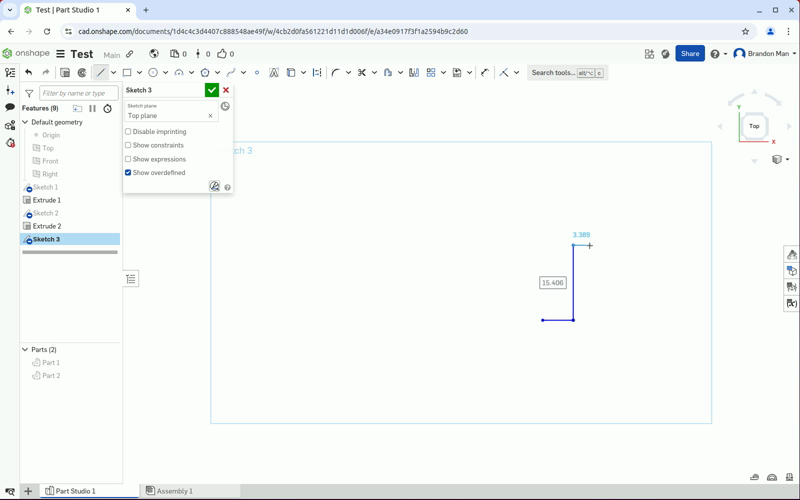
mouse_move(542, 245)
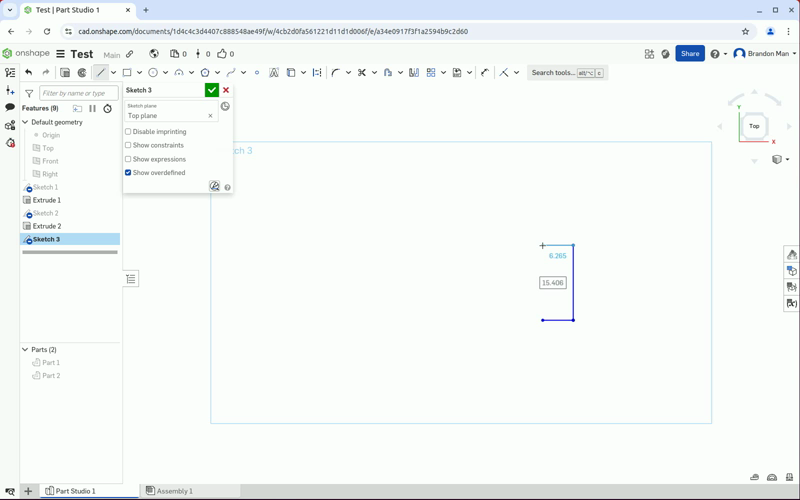
click(542, 245)
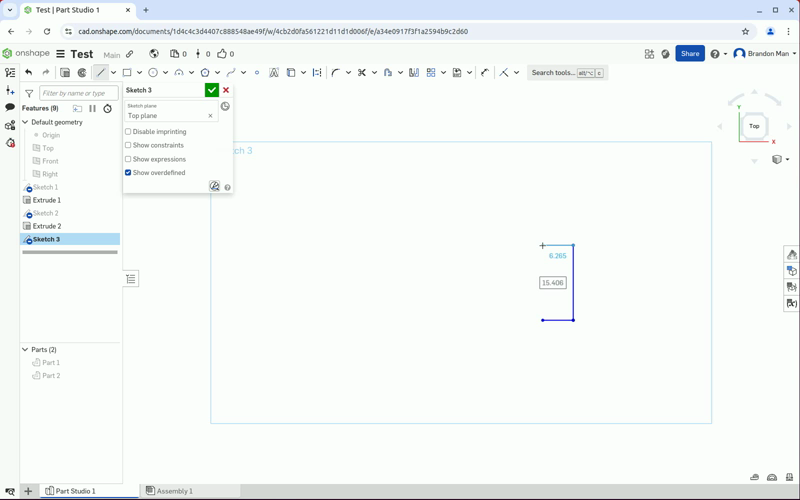
key_up(shift)
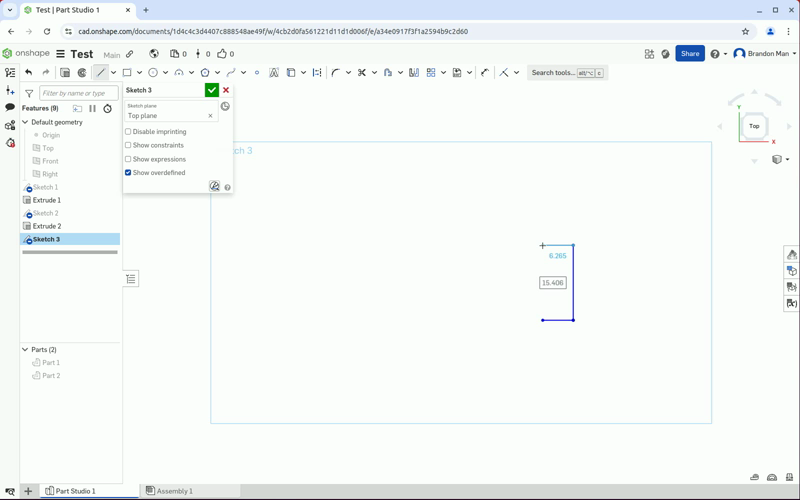
key_down(shift)
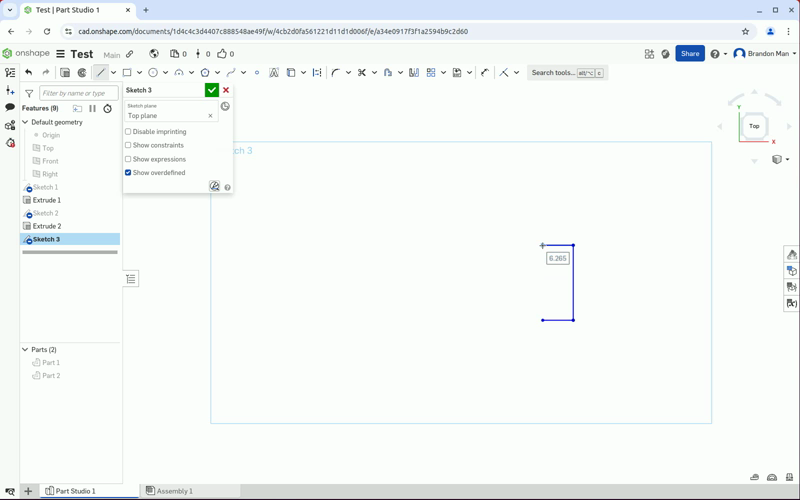
mouse_move(542, 320)
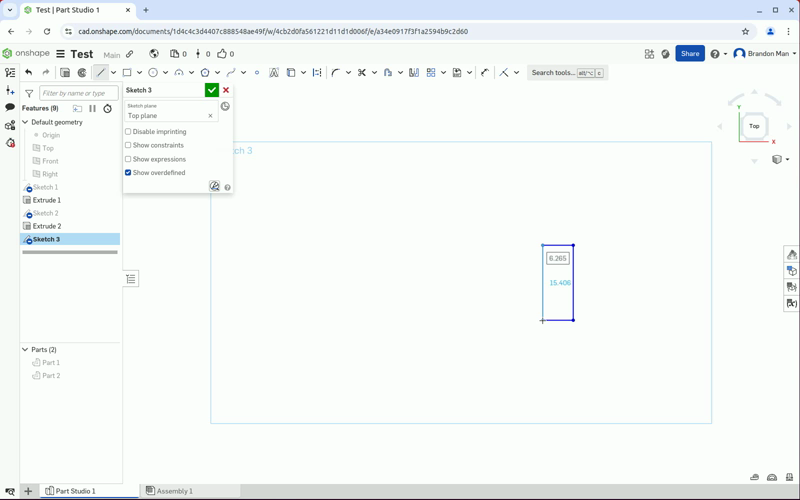
key_up(shift)
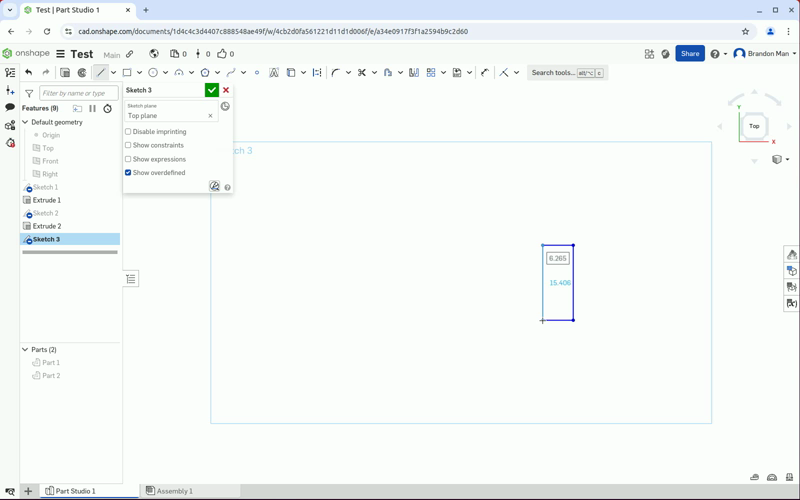
click(542, 320)
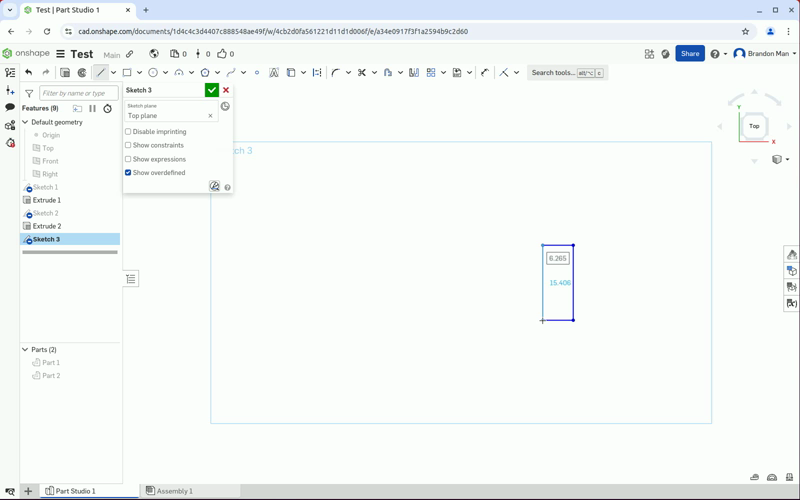
key(esc)
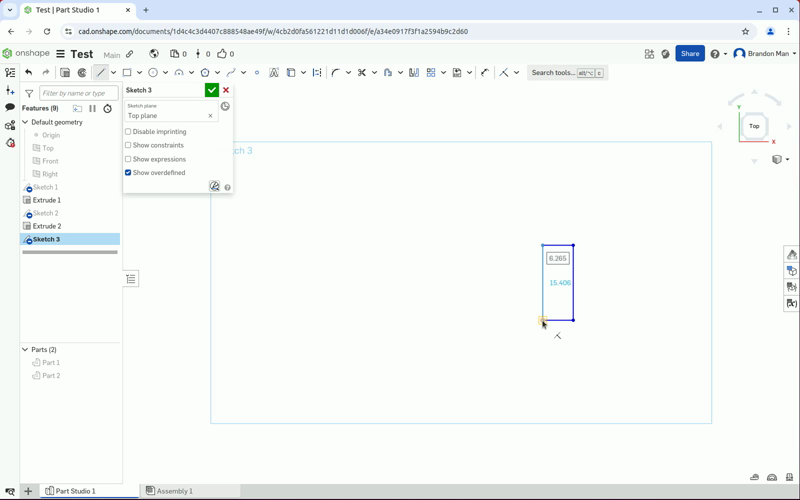
mouse_move(563, 267)
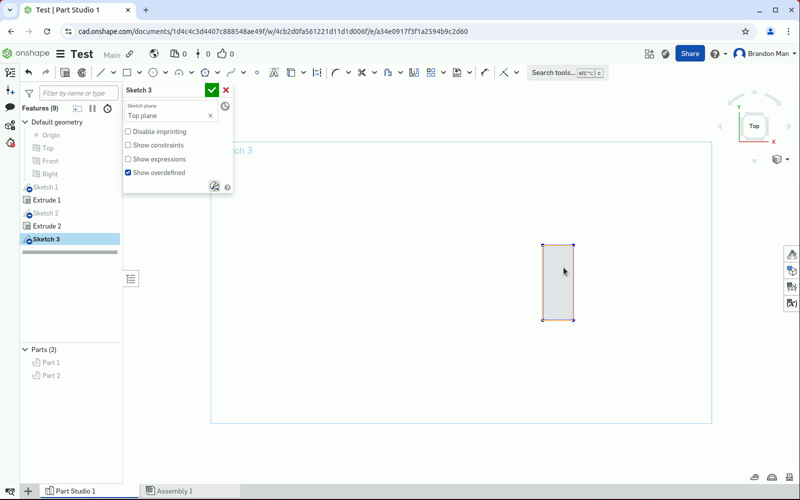
click(563, 267)
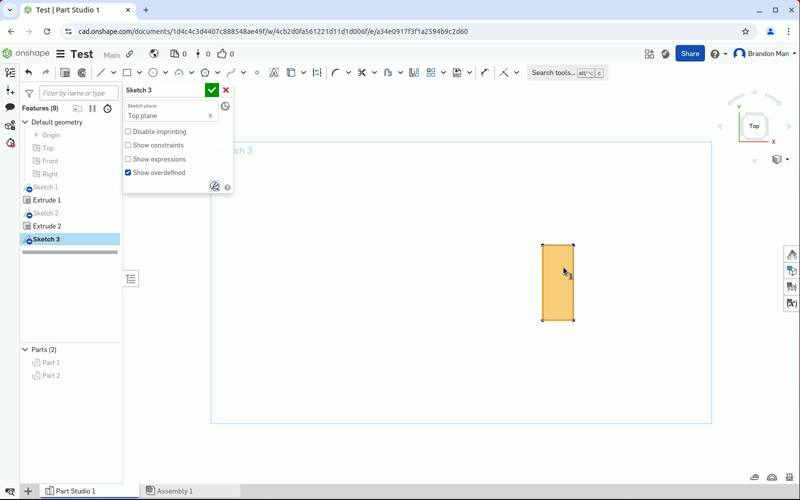
mouse_move(73, 352)
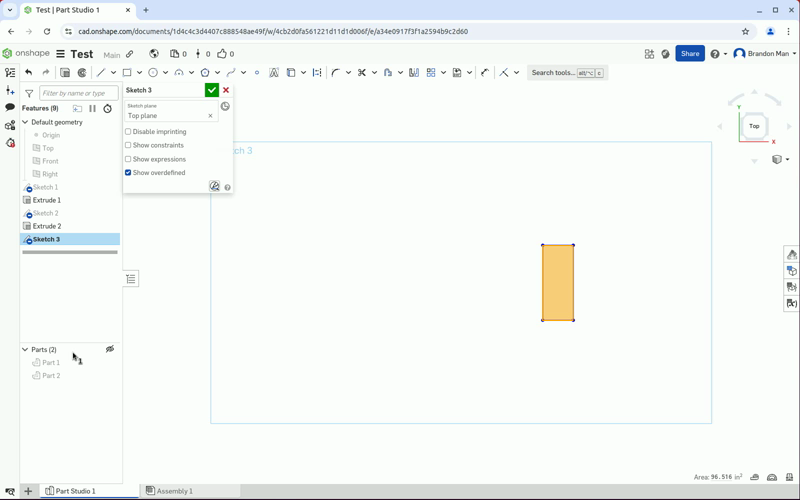
key(shift+y)
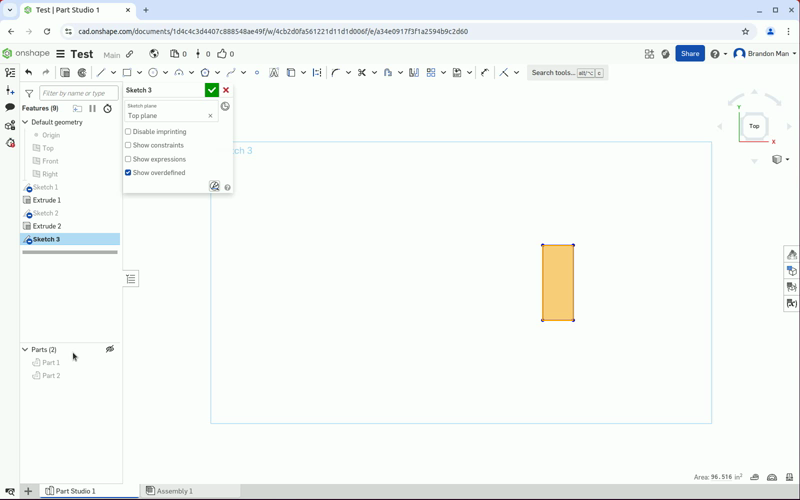
key(shift+e)
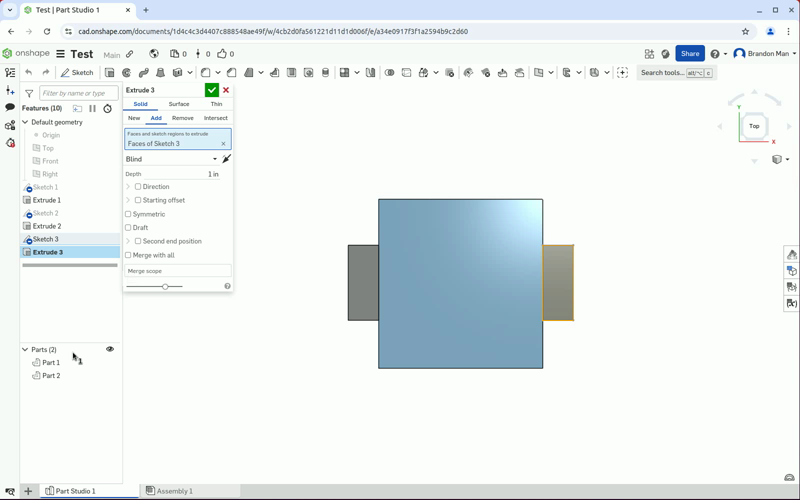
mouse_move(143, 106)
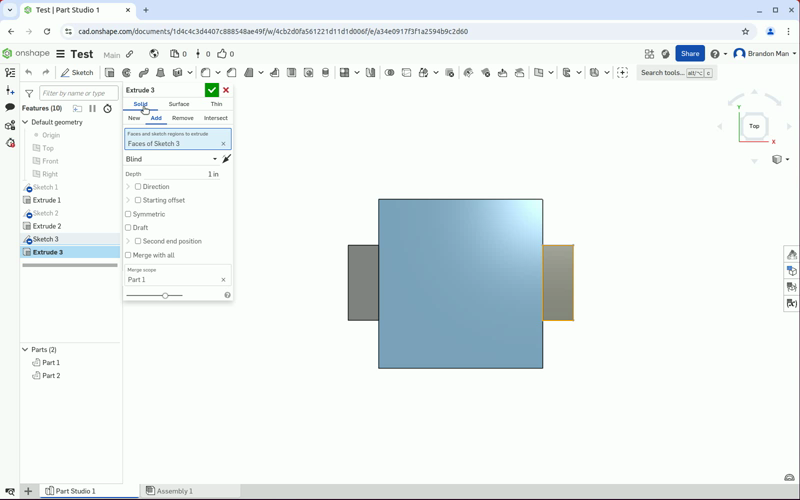
click(143, 106)
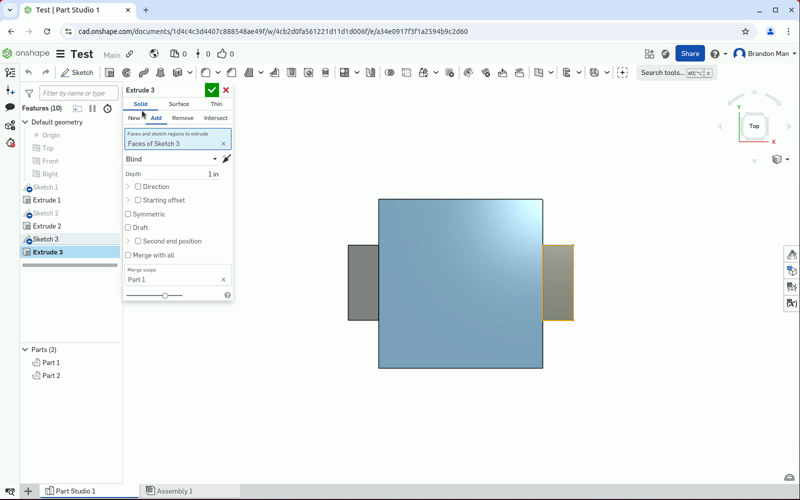
mouse_move(137, 120)
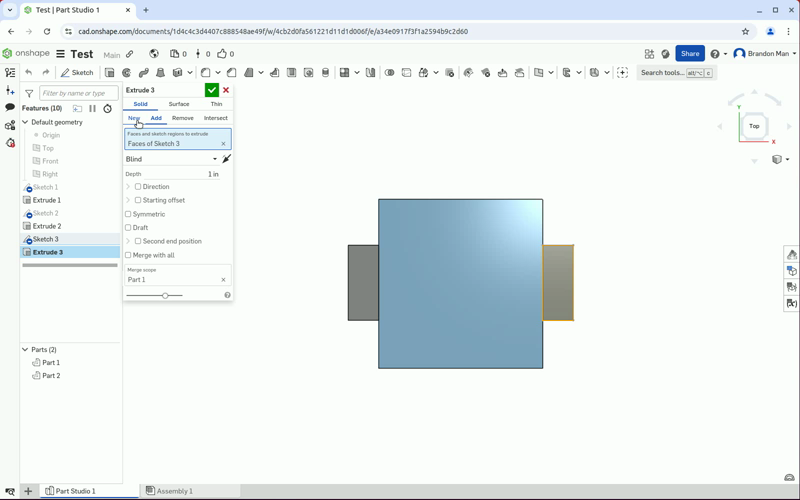
click(137, 120)
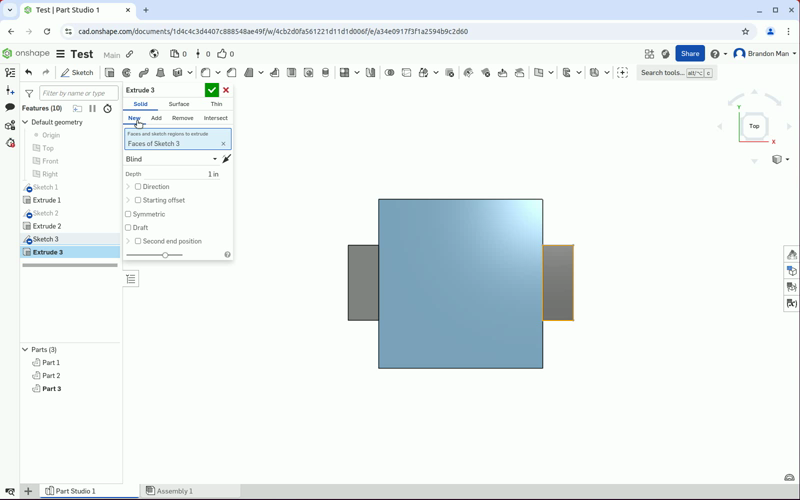
key(tab, 4)
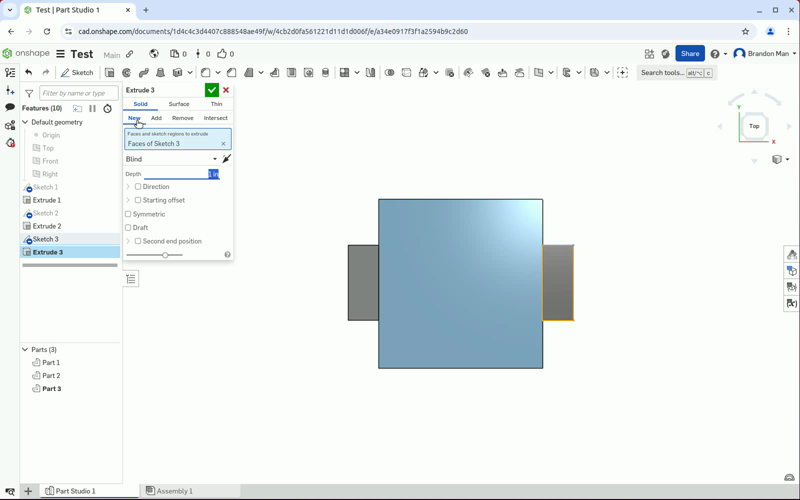
text(6.258)
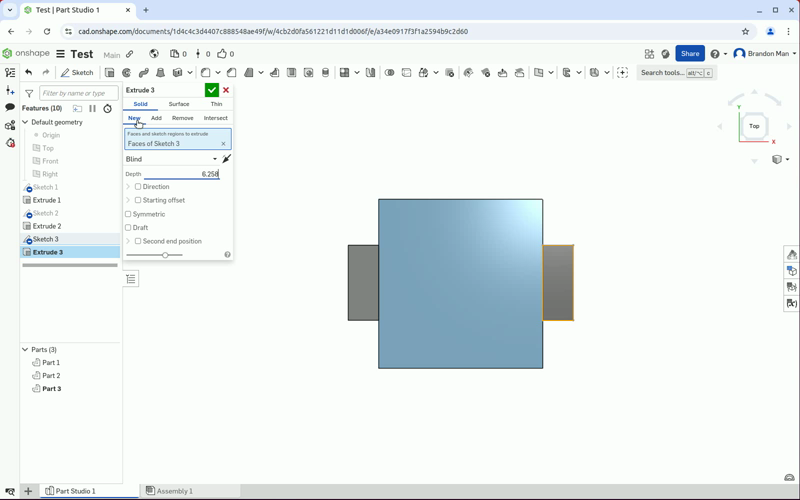
key(enter)
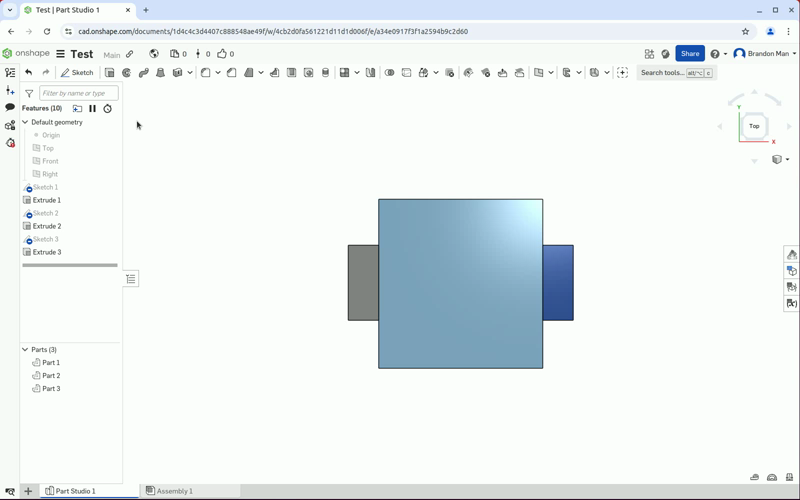
key(shift+h)
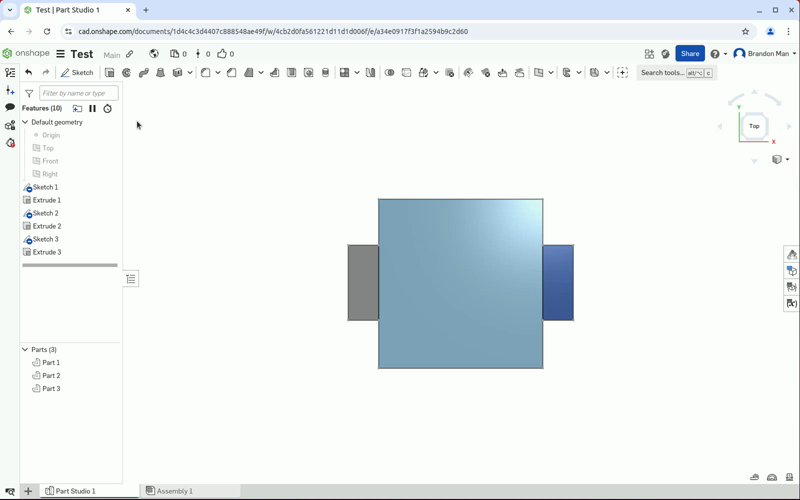
key(shift+h)
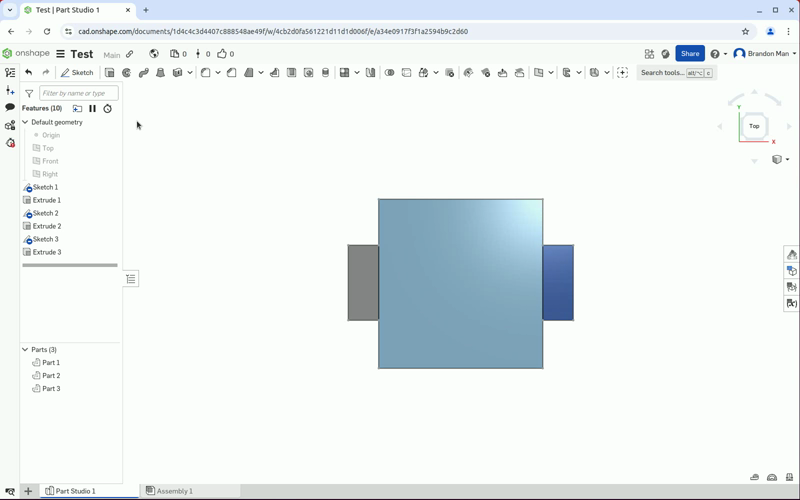
key(shift+7)
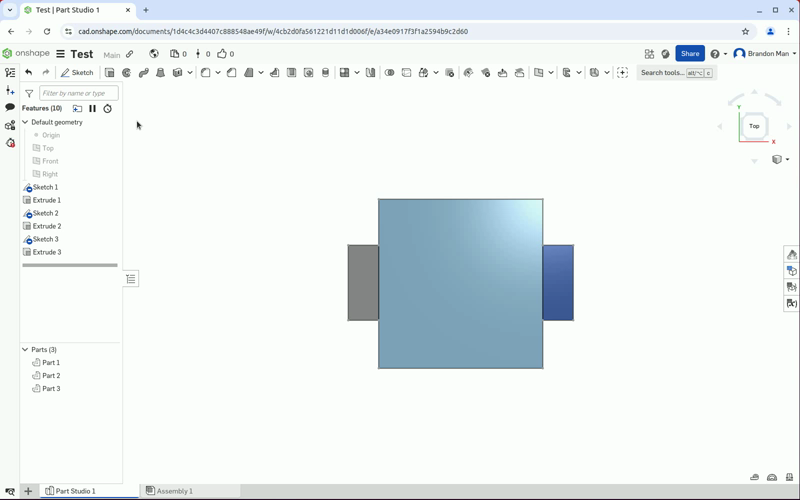
key(up, 3)
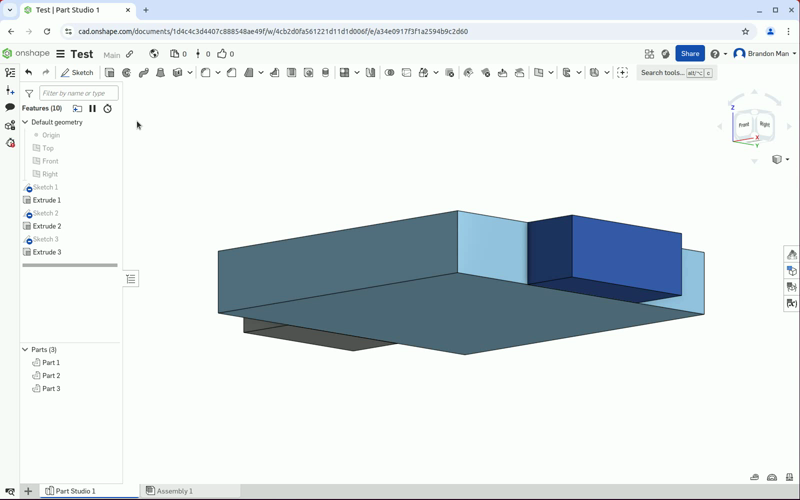
key(left, 3)
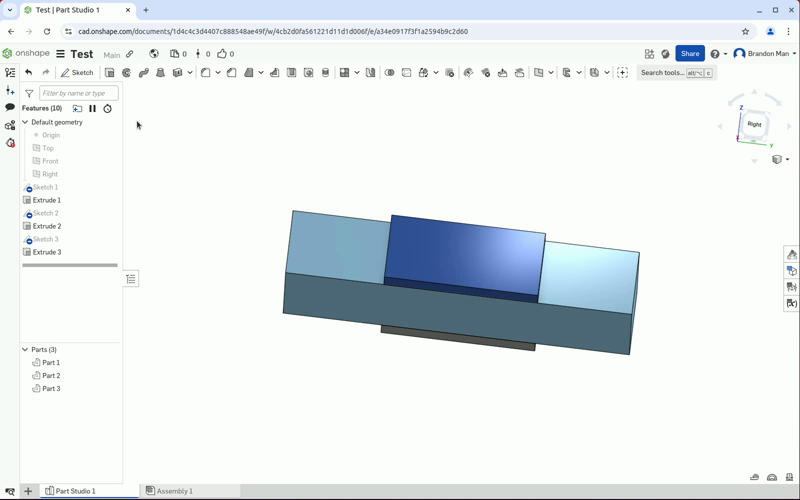
key(right, 3)
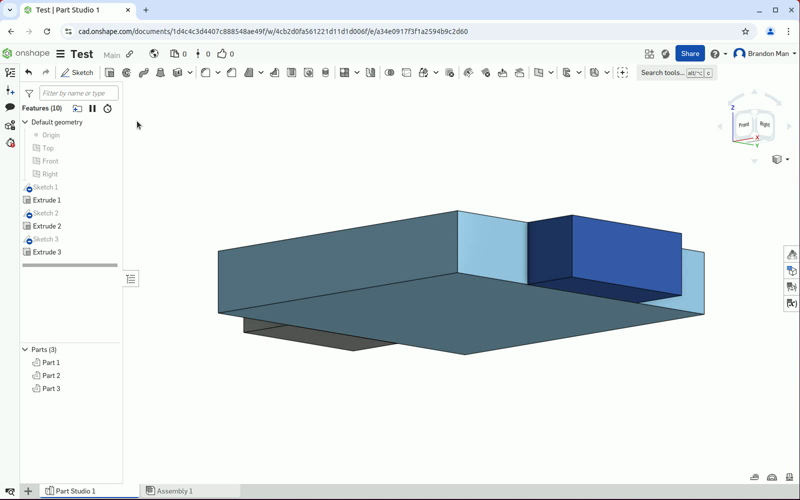
key(down, 3)
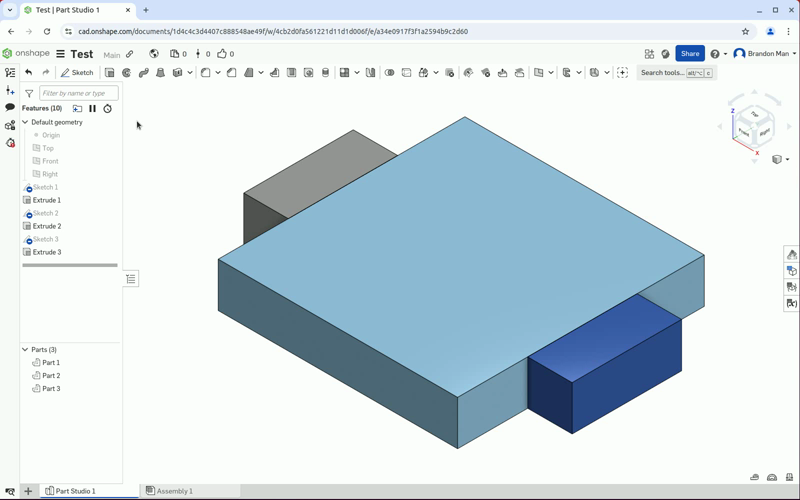
mouse_move(73, 189)
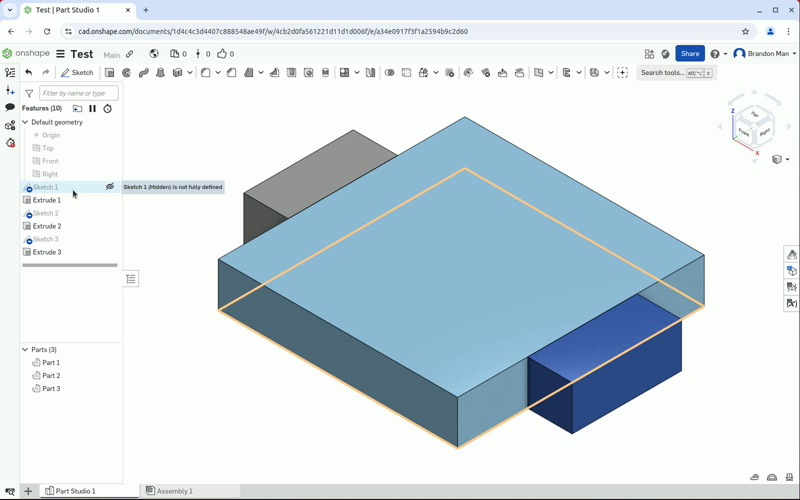
click(73, 189)